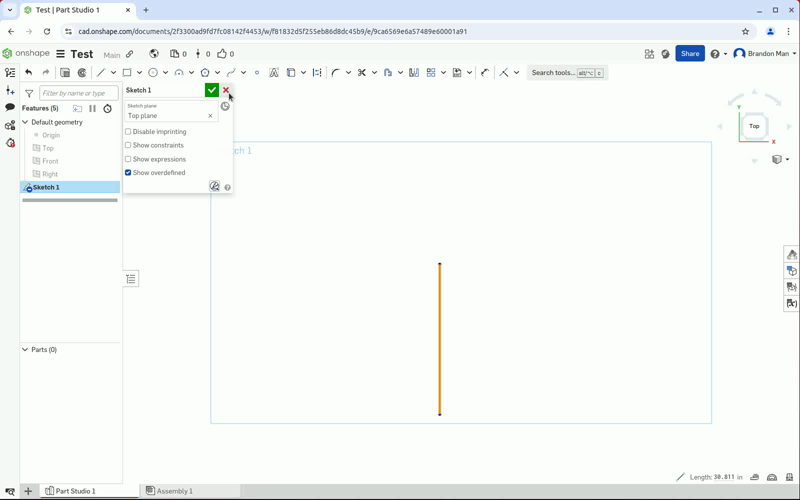
key(shift+h)
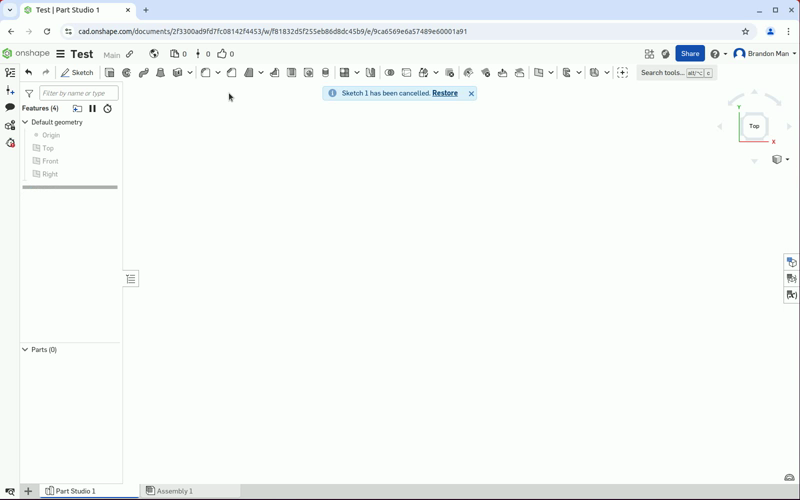
mouse_move(73, 352)
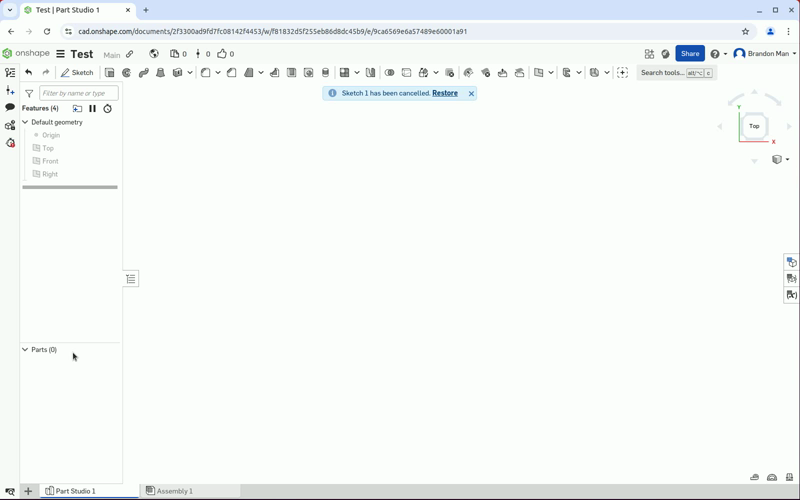
key(y)
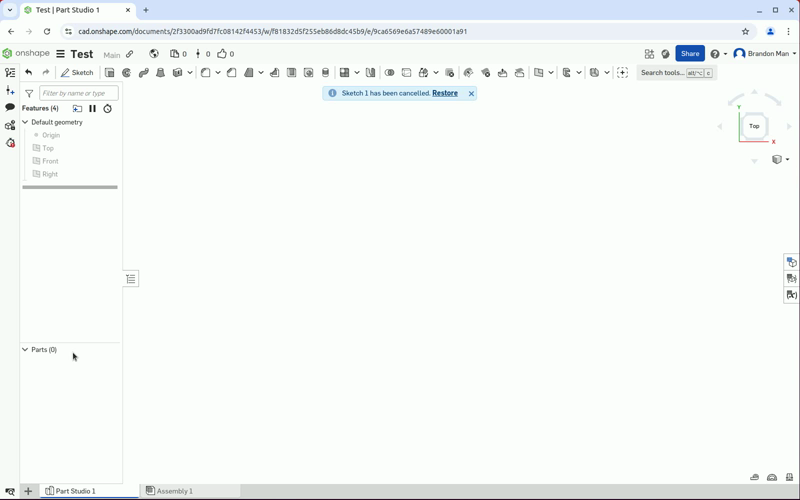
key(shift+p)
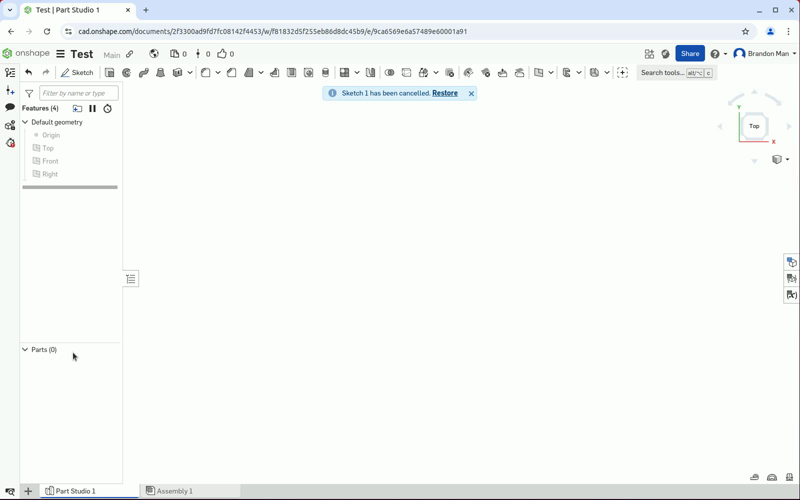
key(space)
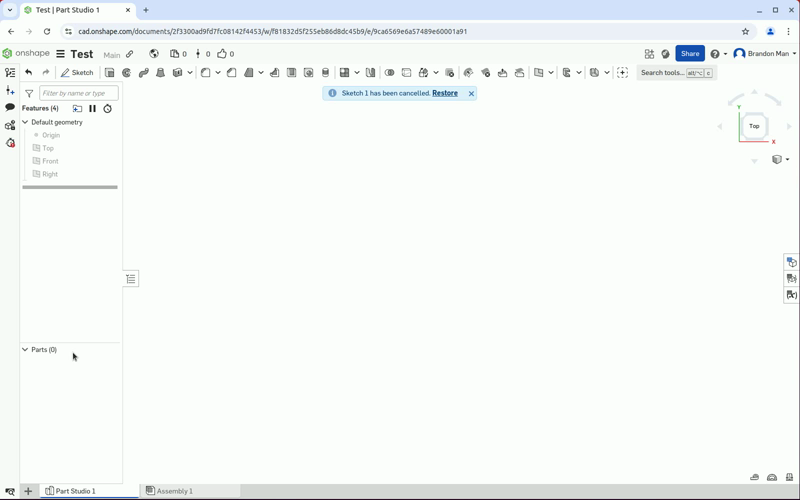
key_down(shift)
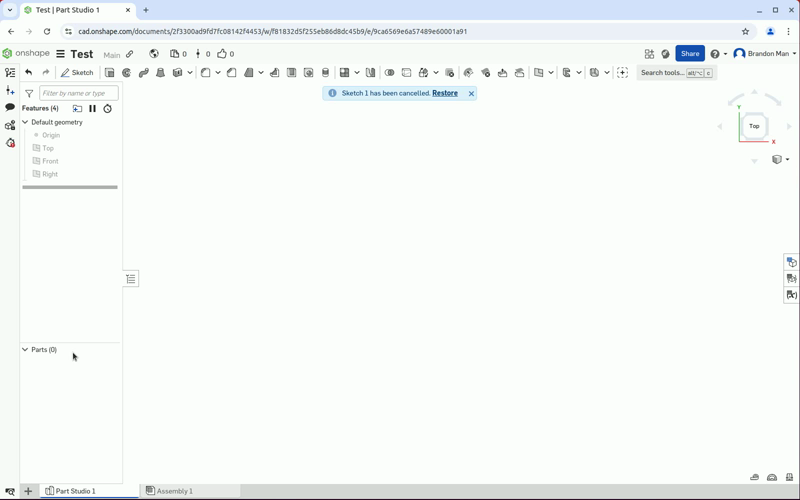
key(up)
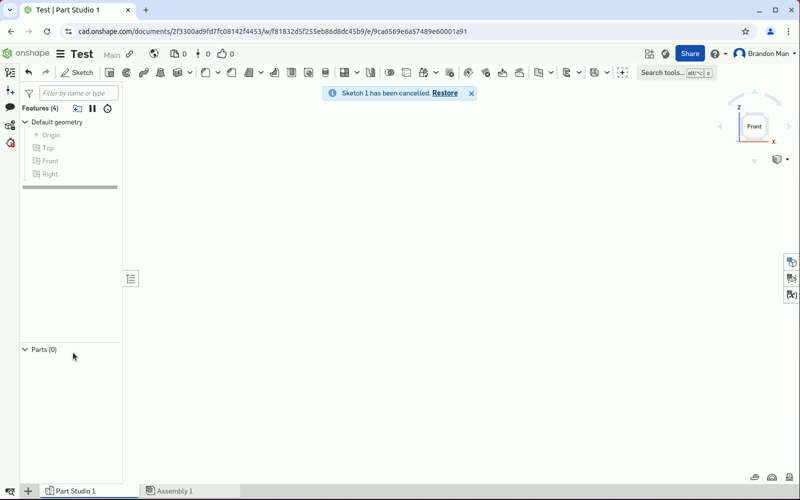
key_up(shift)
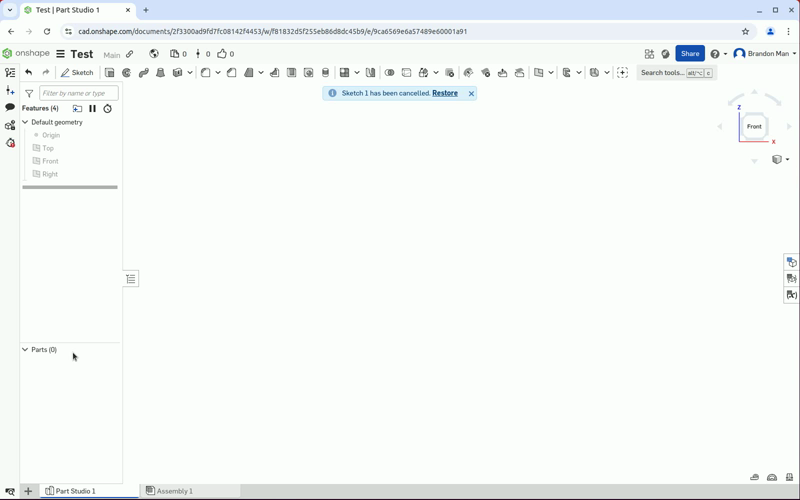
mouse_move(73, 352)
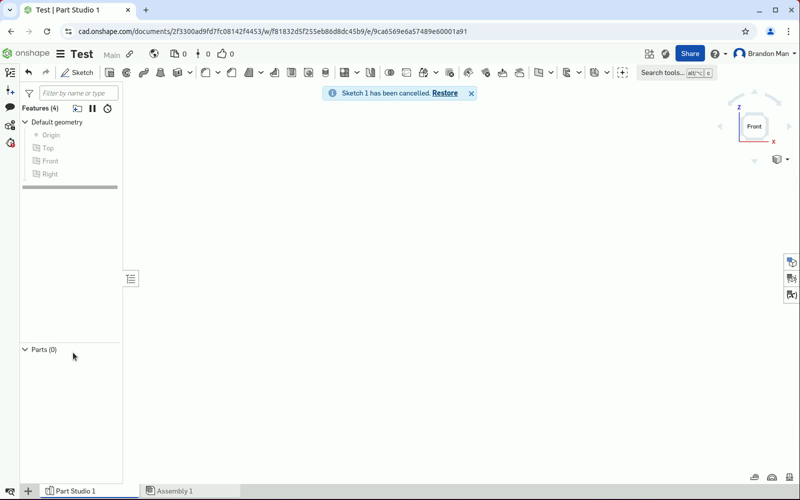
key(shift+y)
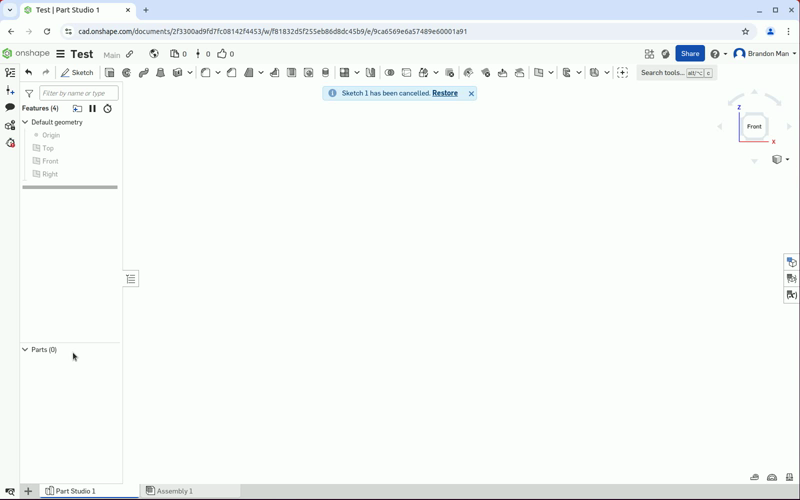
key(shift+s)
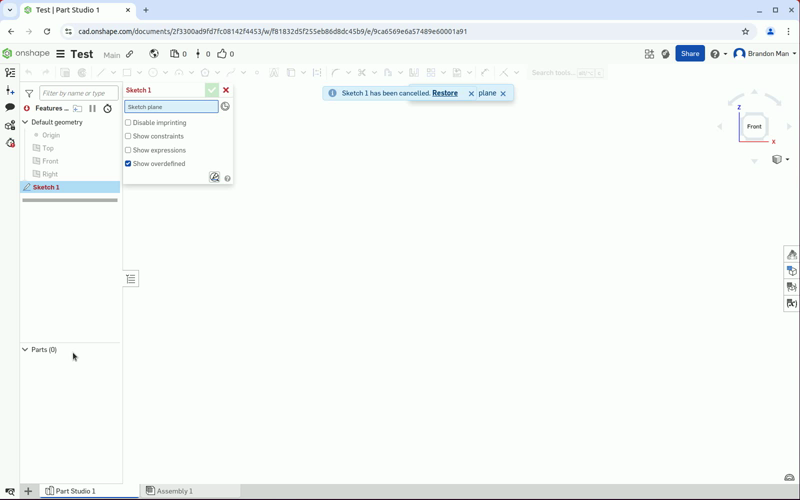
mouse_move(73, 163)
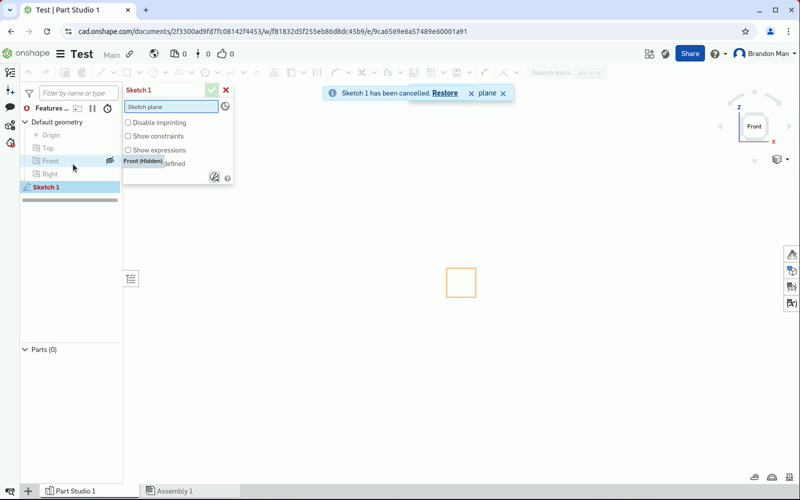
click(73, 163)
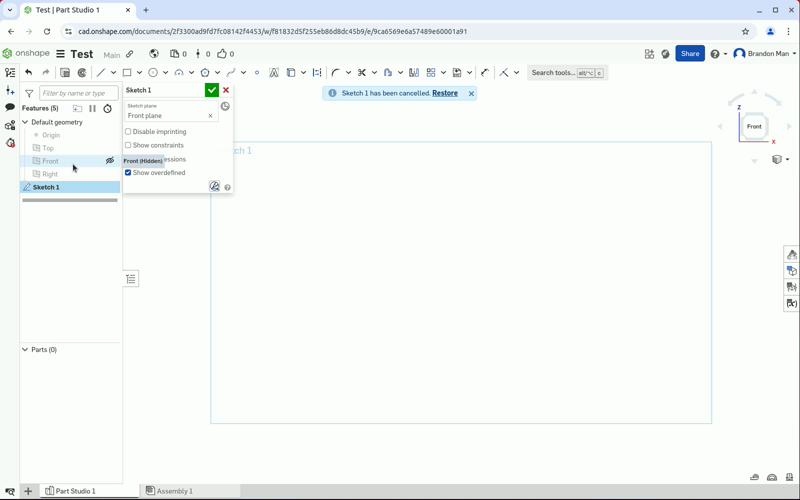
mouse_move(73, 352)
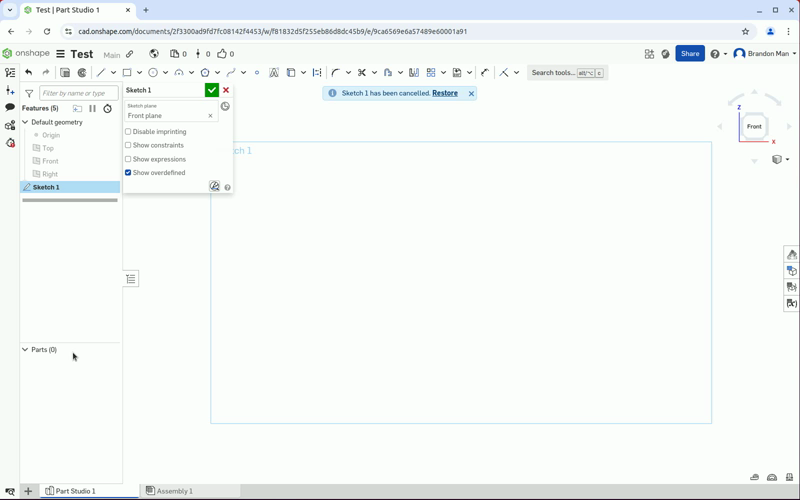
key(y)
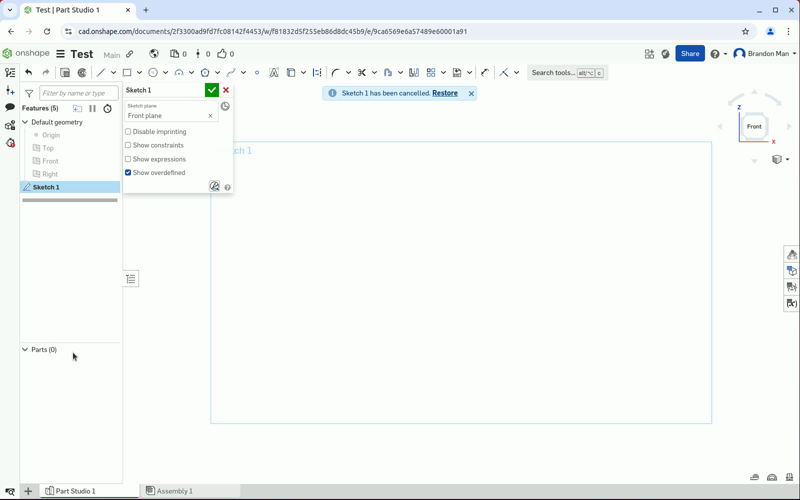
key(a)
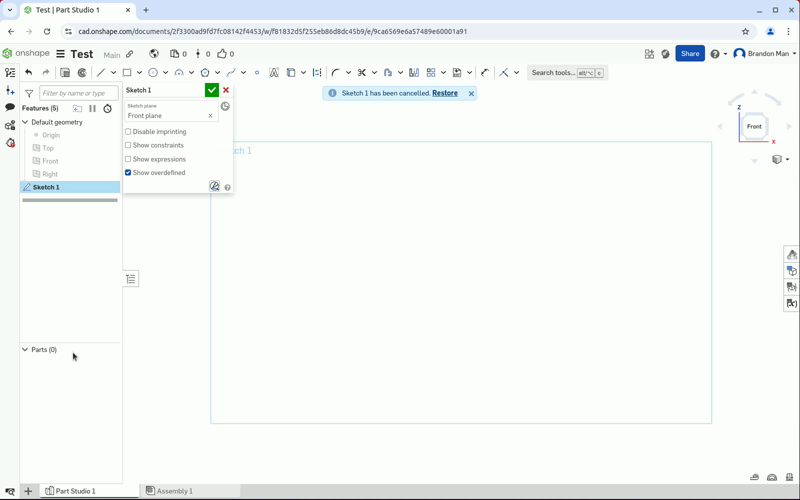
key_down(shift)
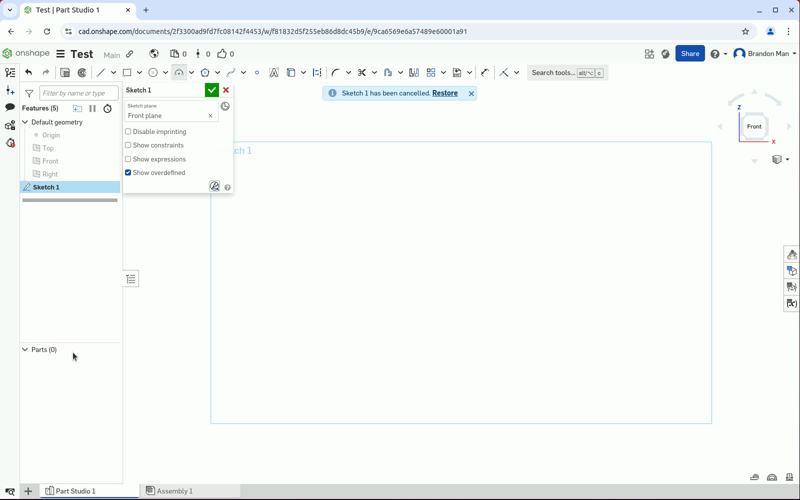
mouse_move(350, 247)
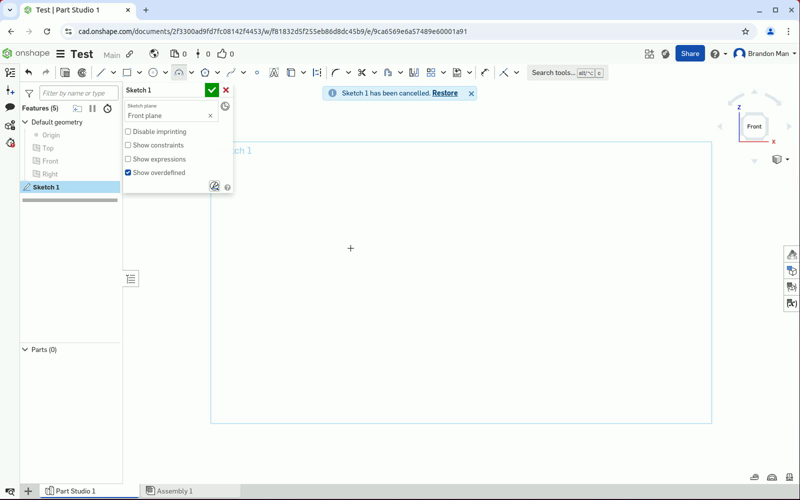
click(350, 247)
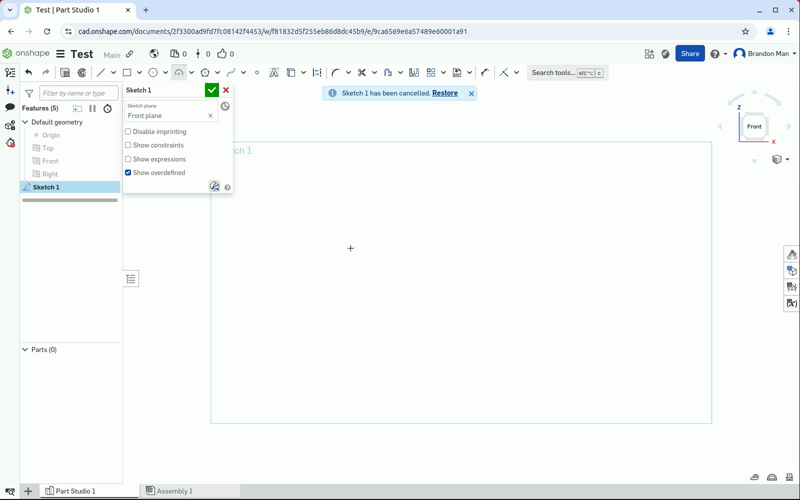
key_up(shift)
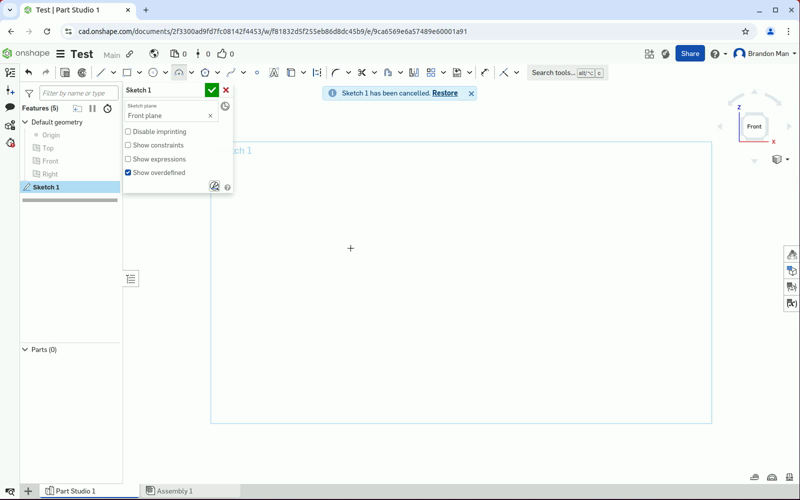
key_down(shift)
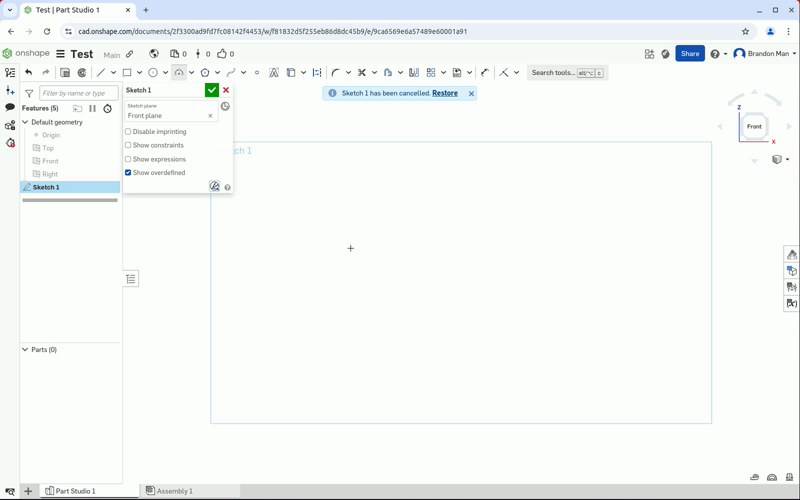
mouse_move(356, 276)
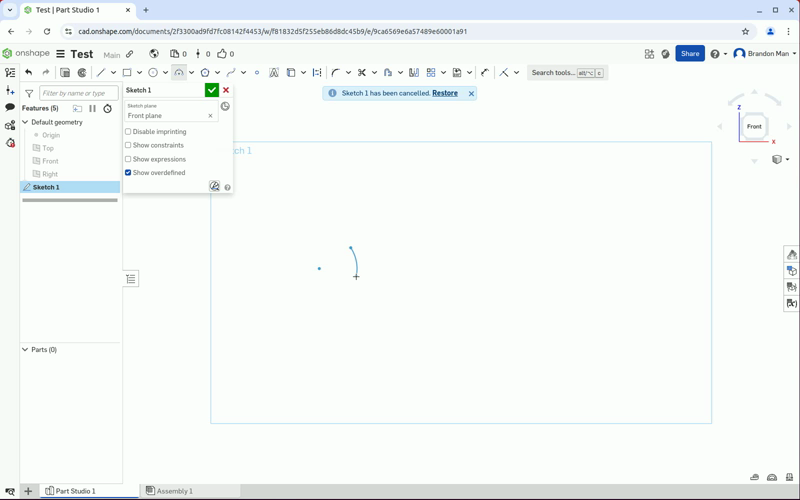
click(356, 276)
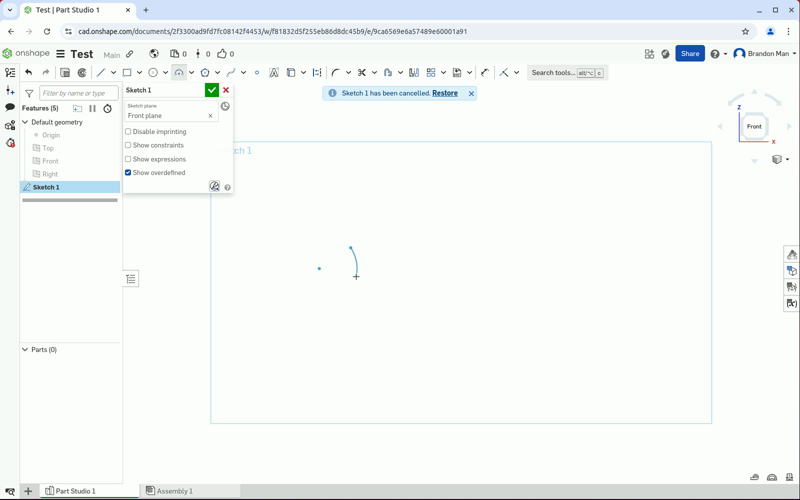
mouse_move(348, 262)
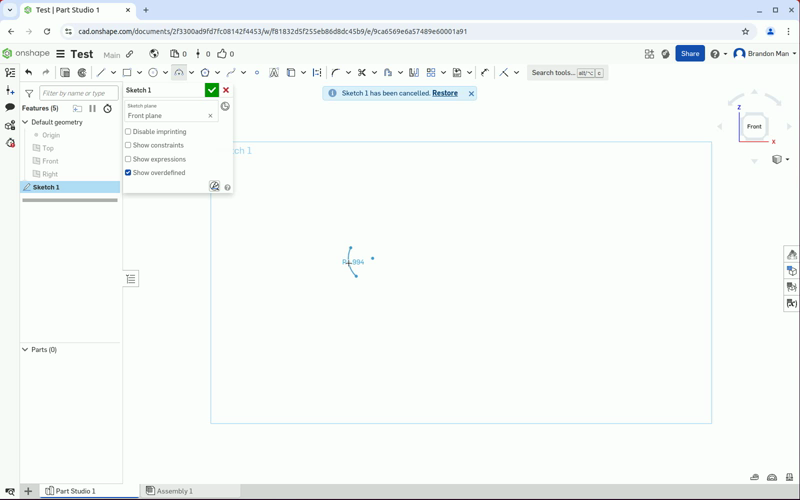
click(348, 262)
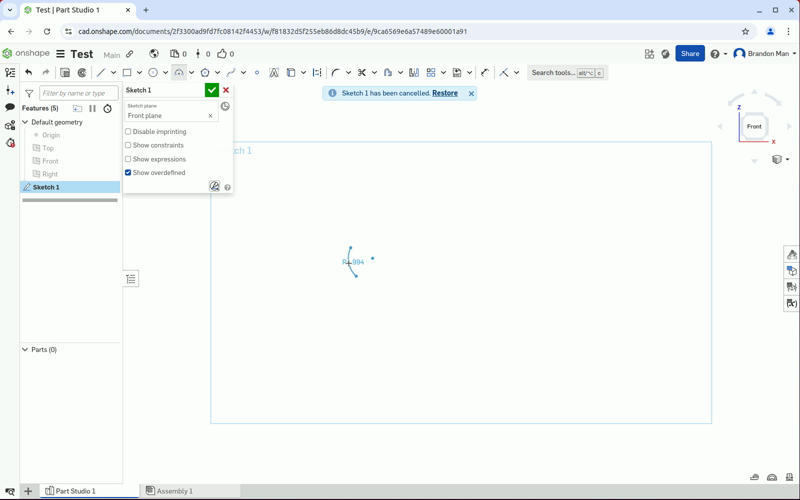
key_up(shift)
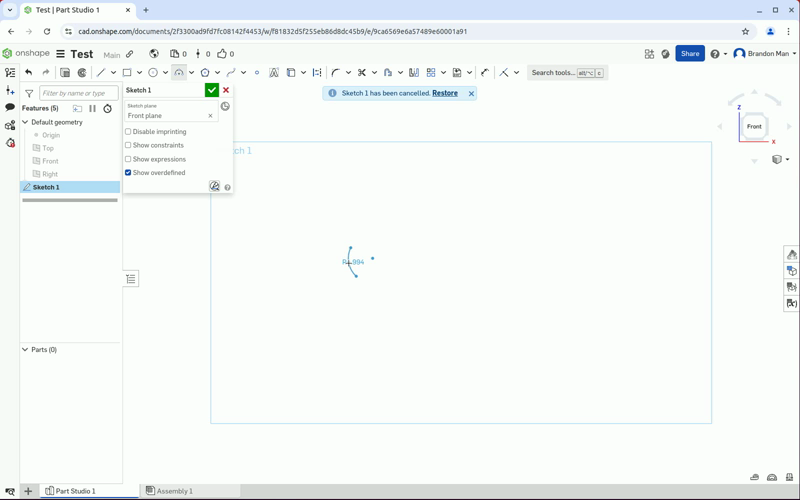
mouse_move(356, 276)
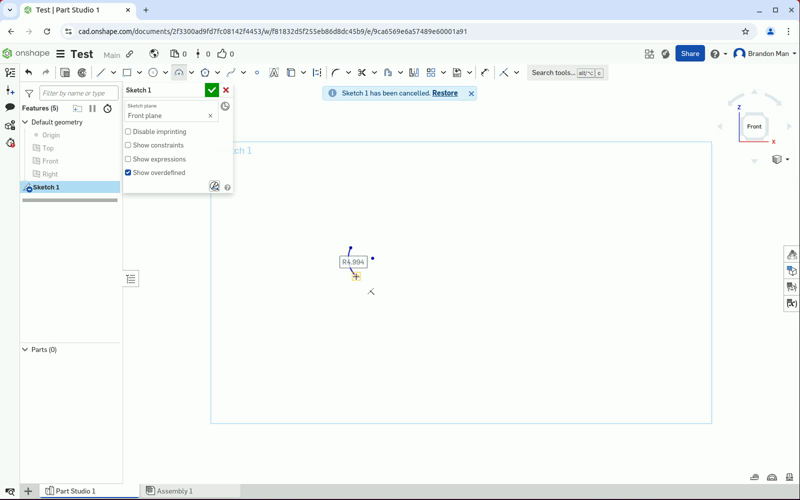
click(356, 276)
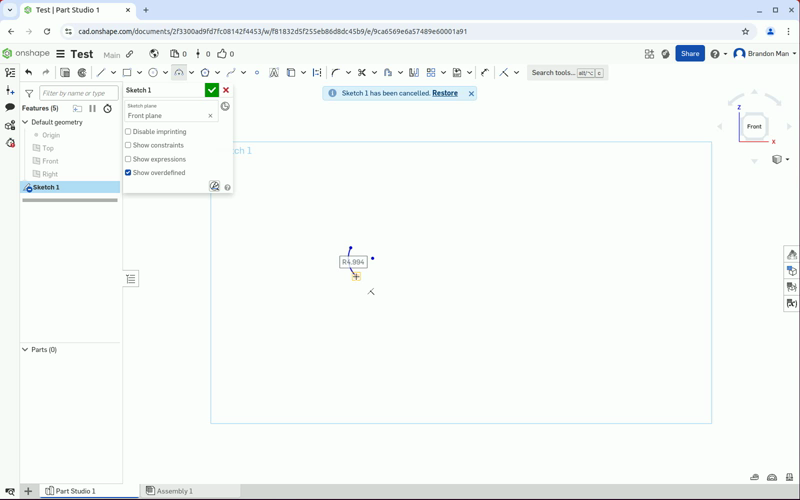
key_down(shift)
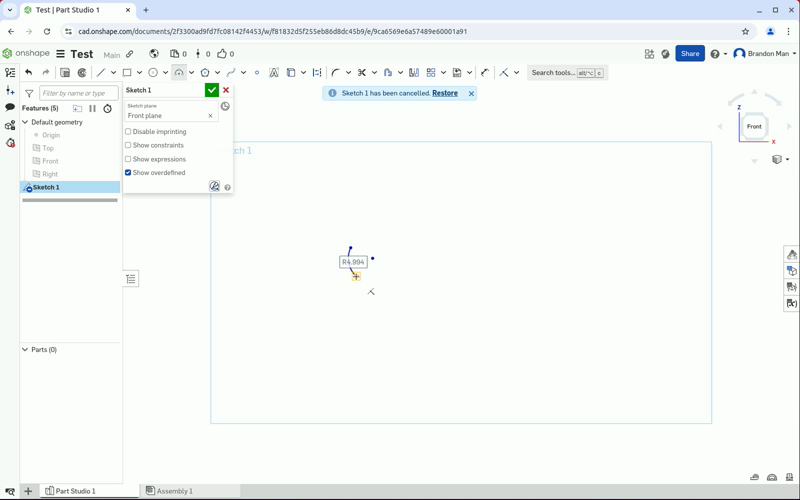
mouse_move(517, 337)
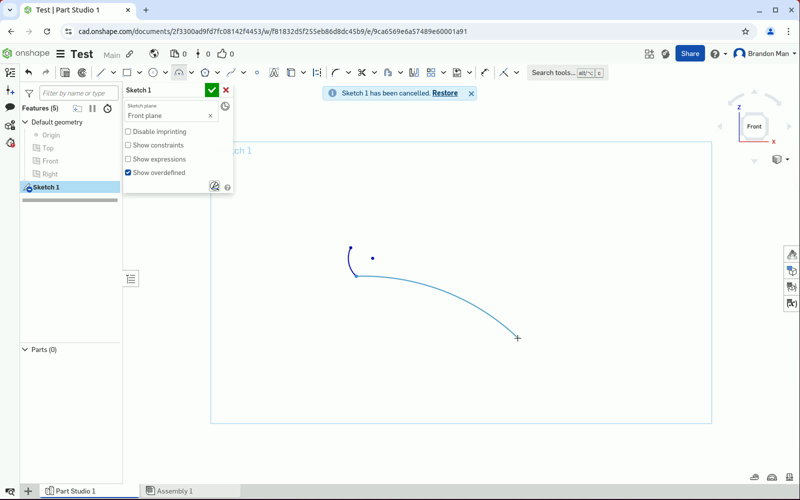
click(517, 337)
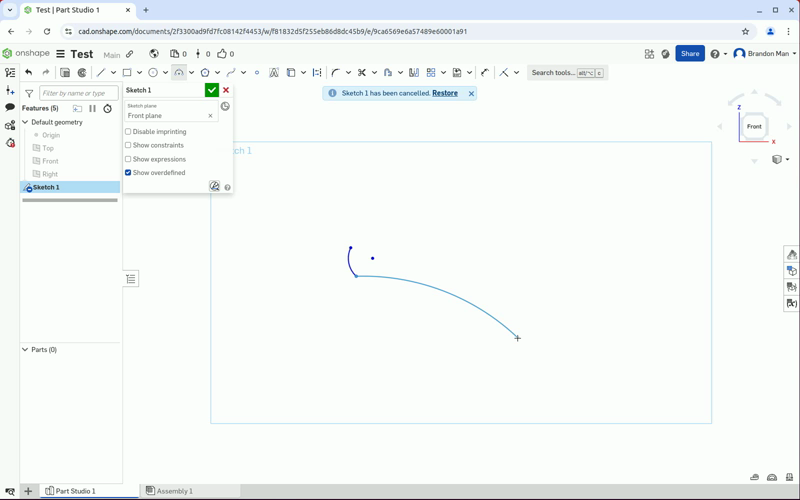
mouse_move(430, 322)
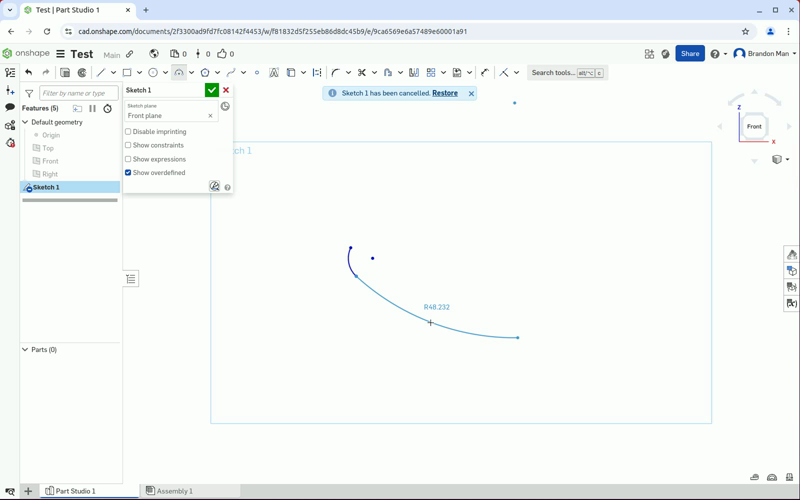
click(430, 322)
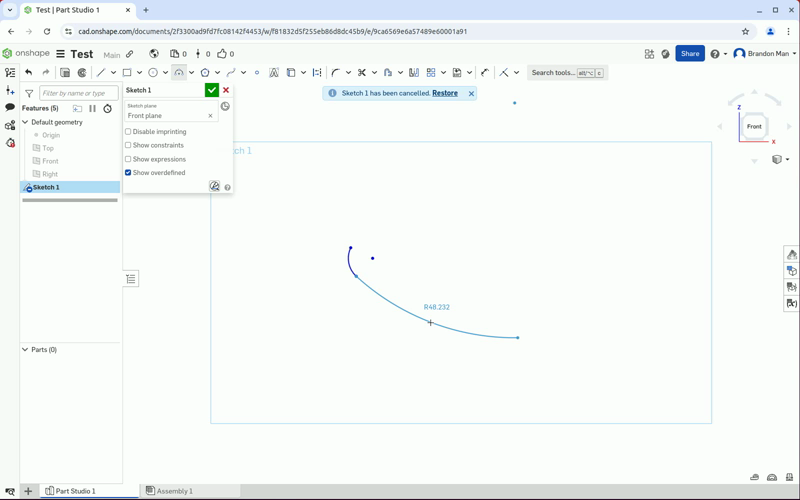
key_up(shift)
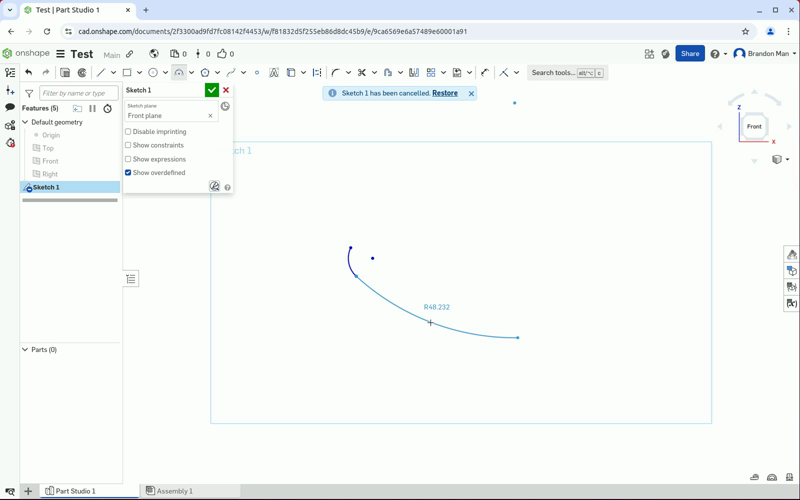
mouse_move(517, 337)
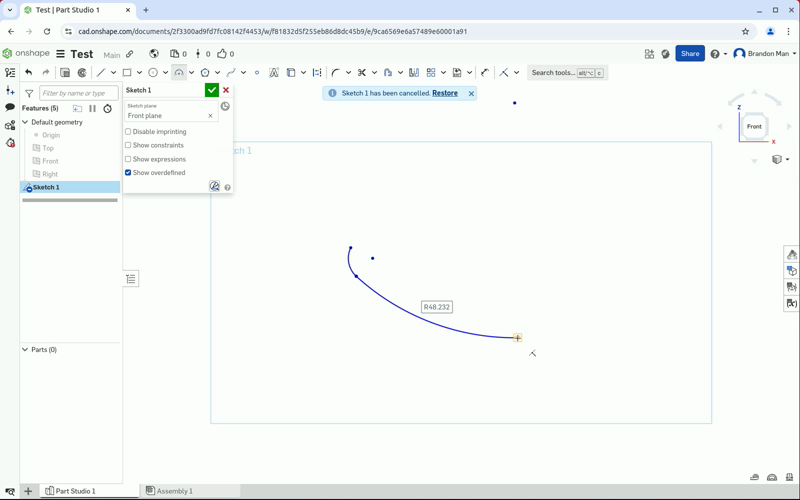
click(517, 337)
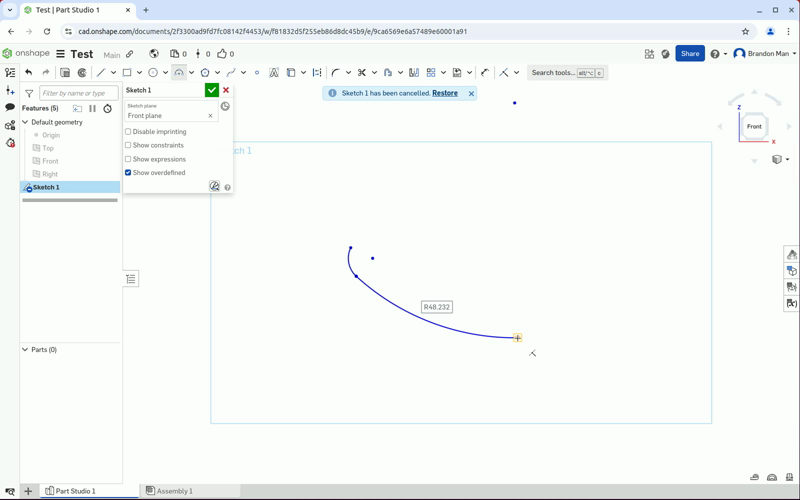
key_down(shift)
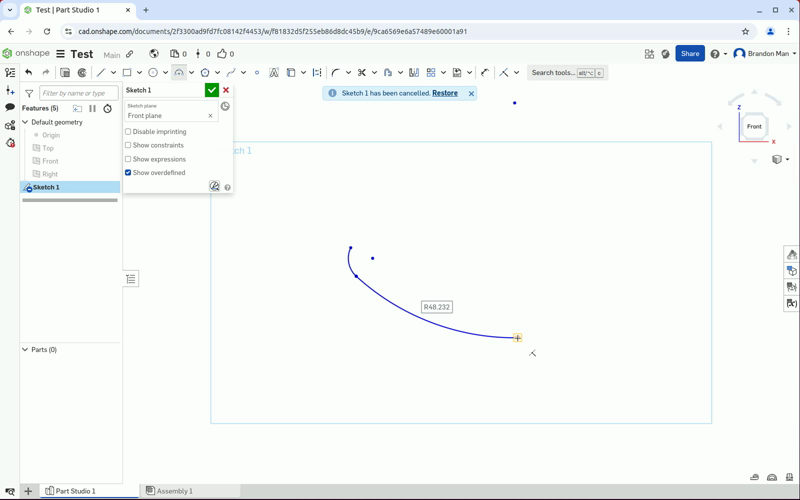
mouse_move(501, 246)
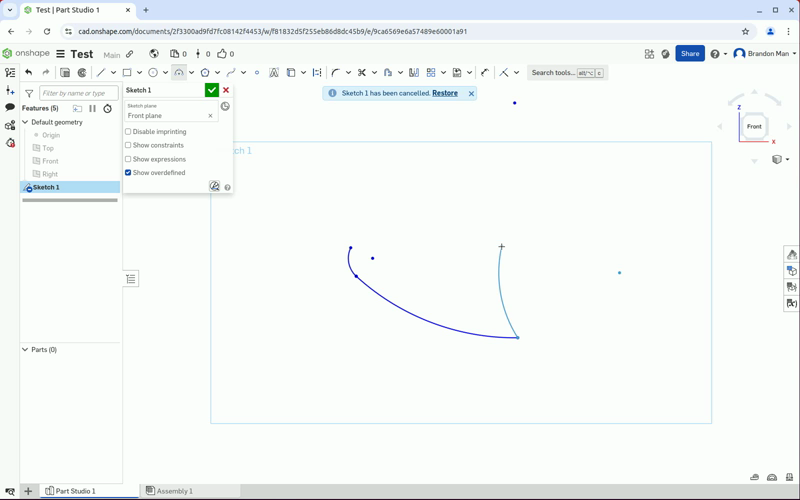
click(501, 246)
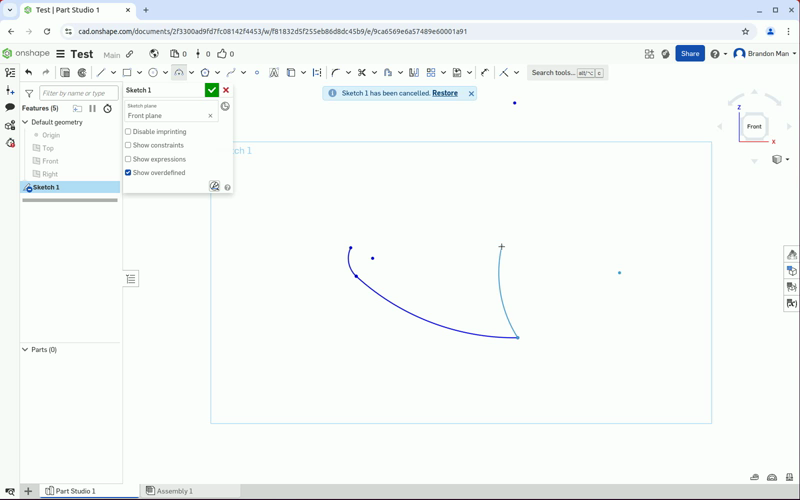
mouse_move(482, 296)
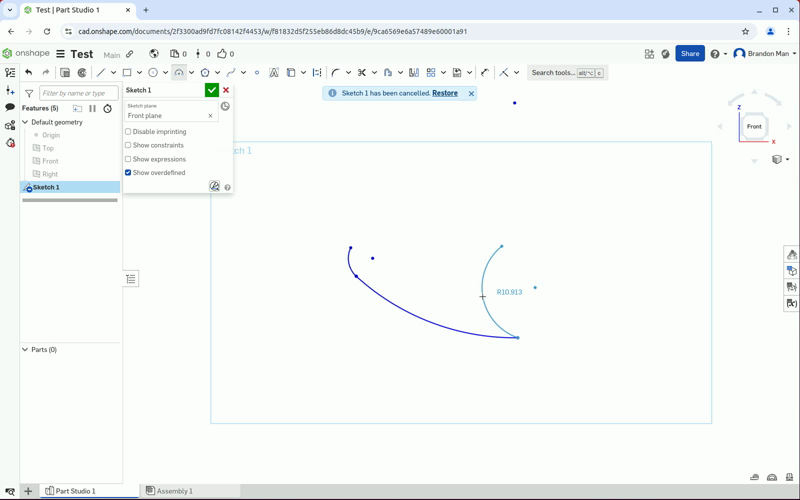
click(482, 296)
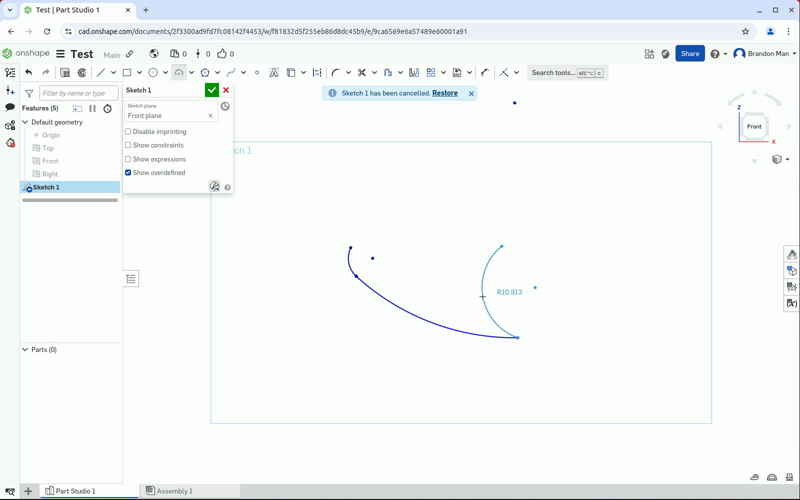
key_up(shift)
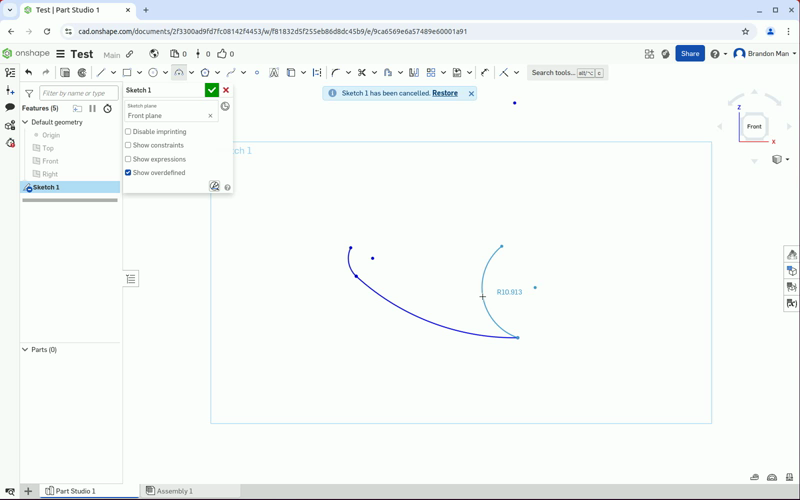
mouse_move(501, 246)
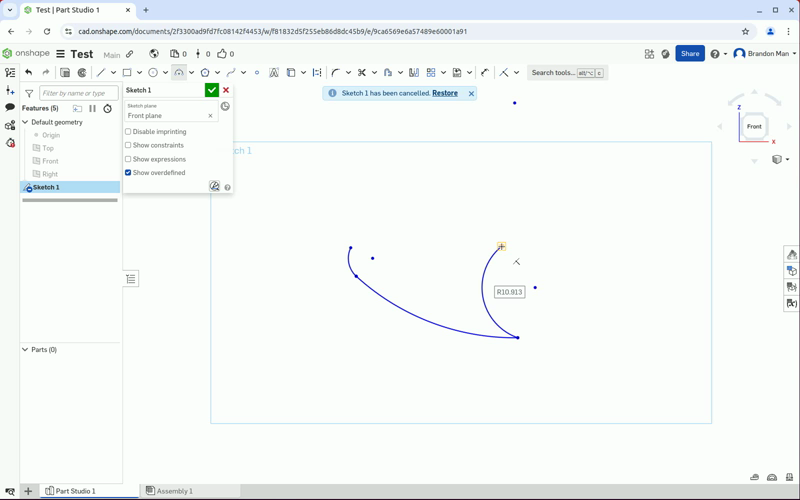
click(501, 246)
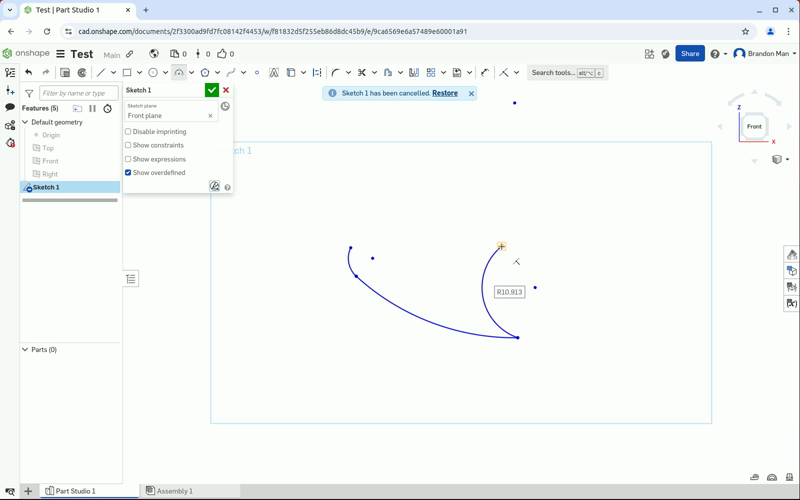
key_down(shift)
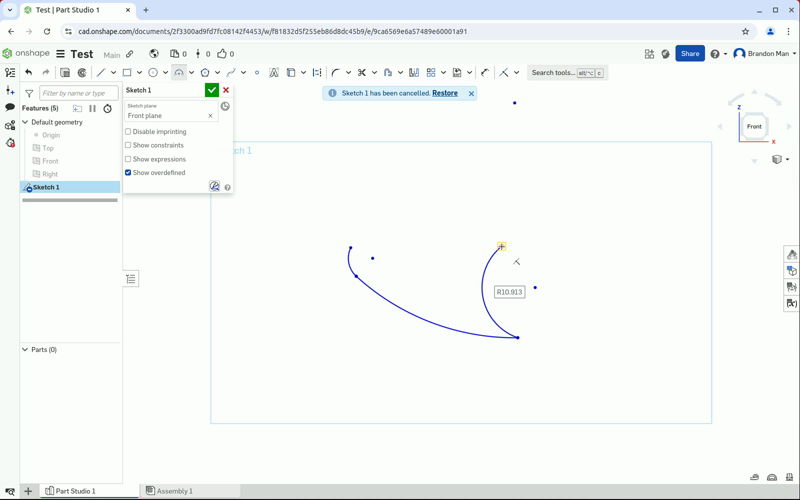
mouse_move(380, 233)
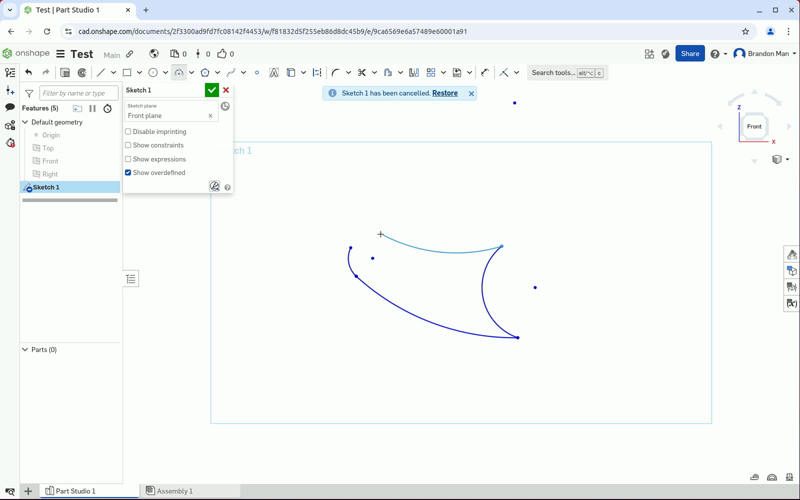
click(380, 233)
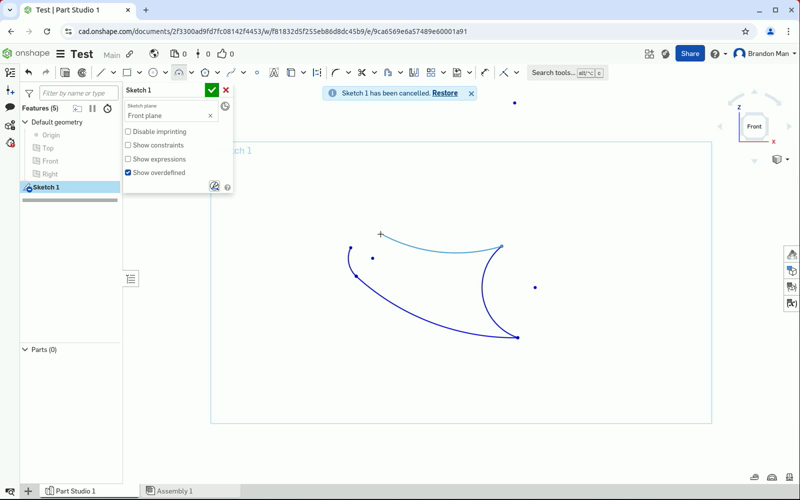
mouse_move(440, 251)
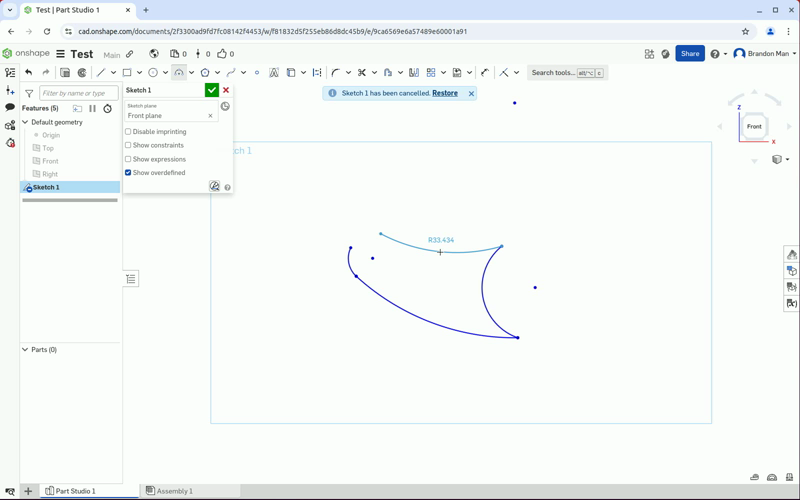
click(440, 251)
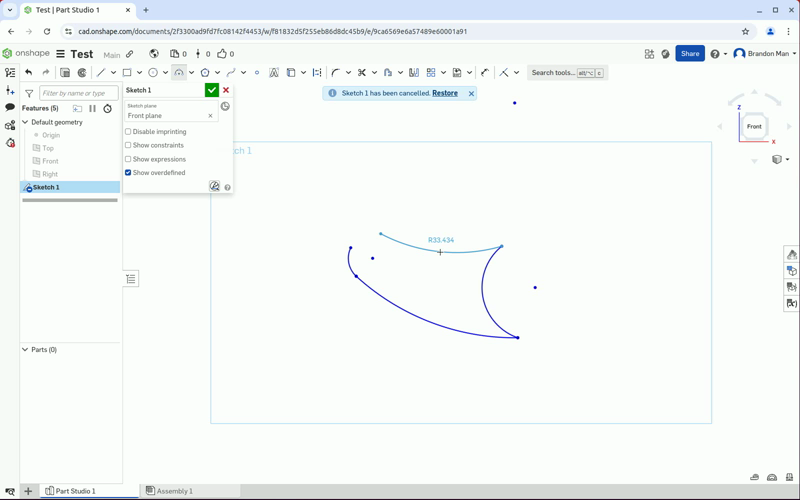
key_up(shift)
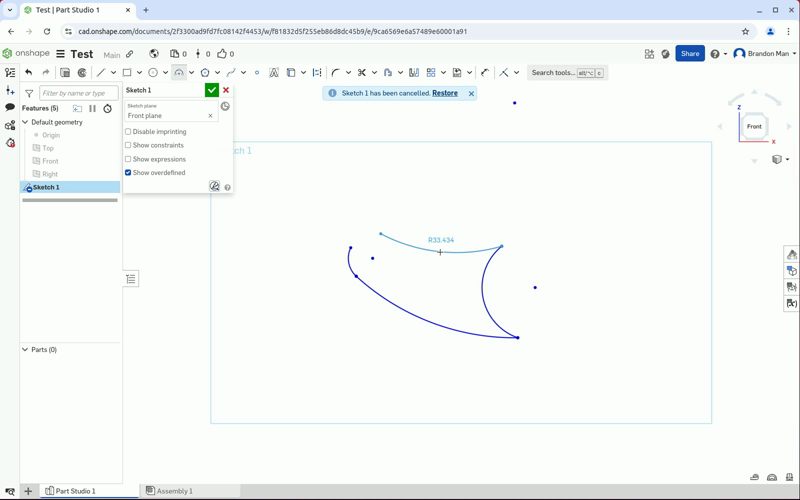
mouse_move(380, 233)
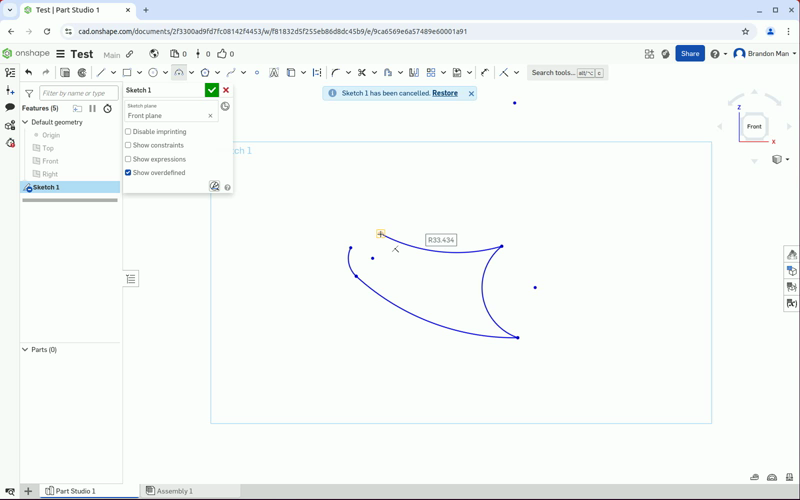
click(380, 233)
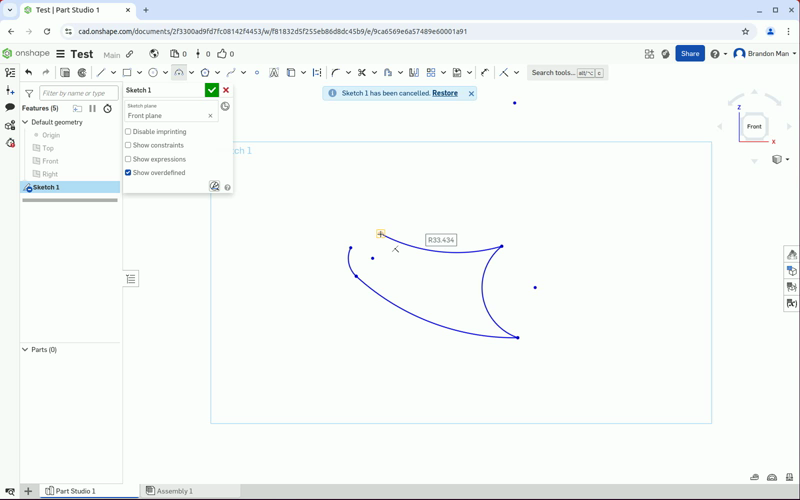
key_down(shift)
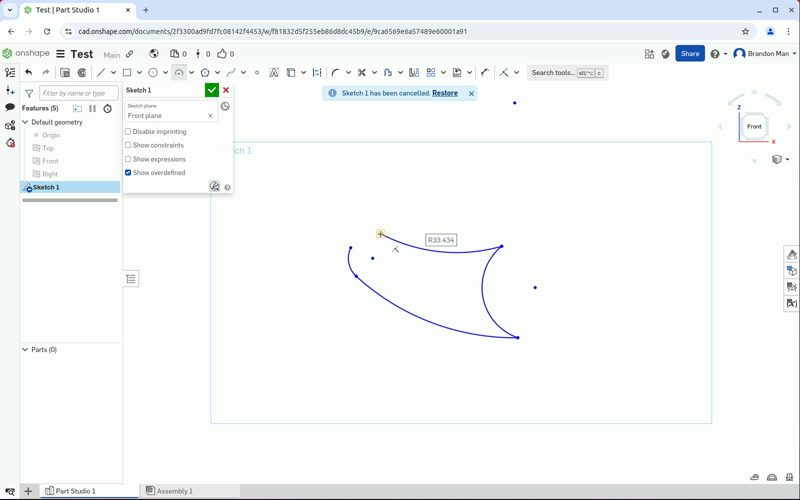
mouse_move(373, 233)
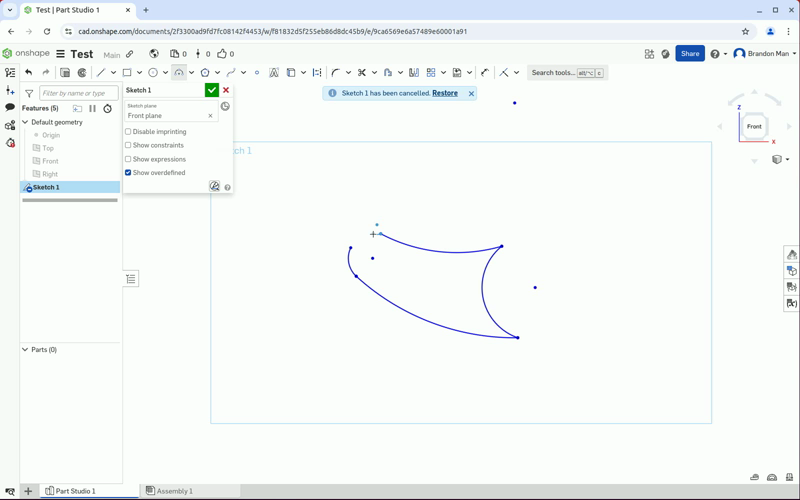
scroll(6)
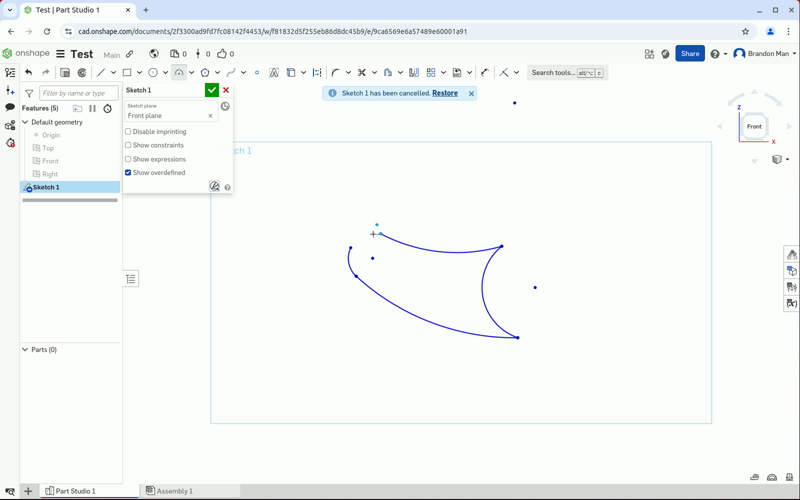
scroll(6)
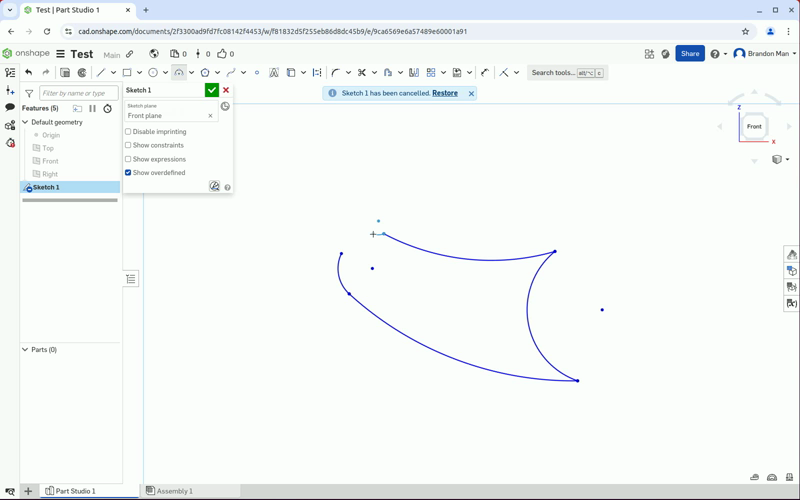
scroll(6)
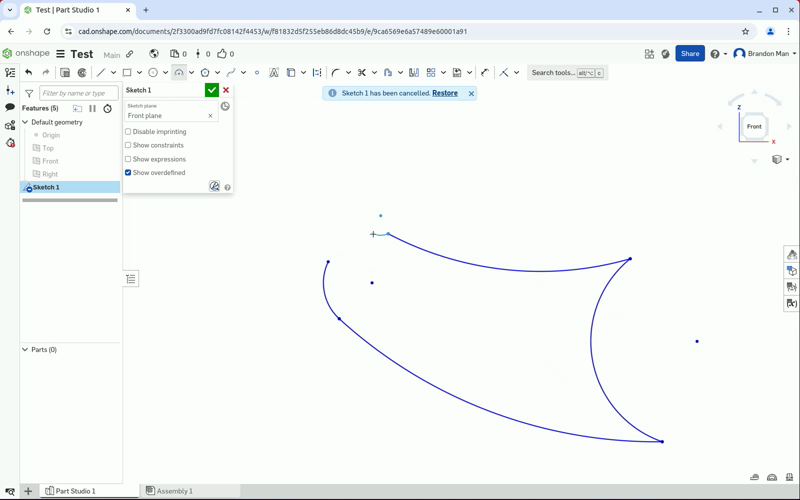
scroll(6)
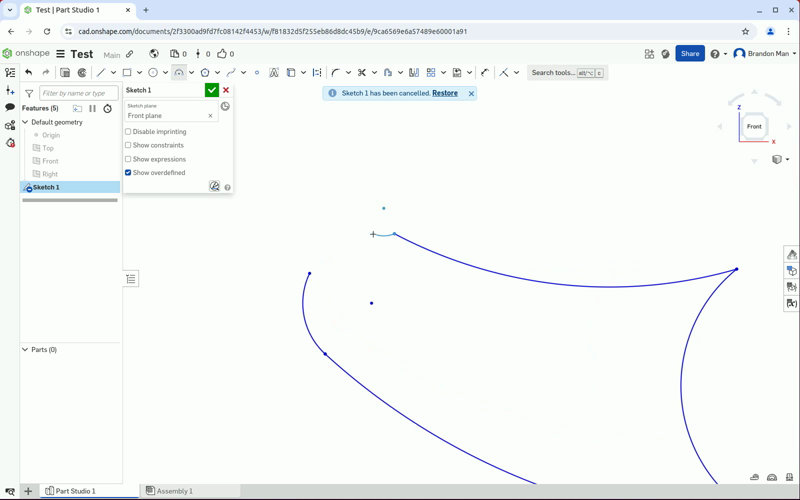
scroll(6)
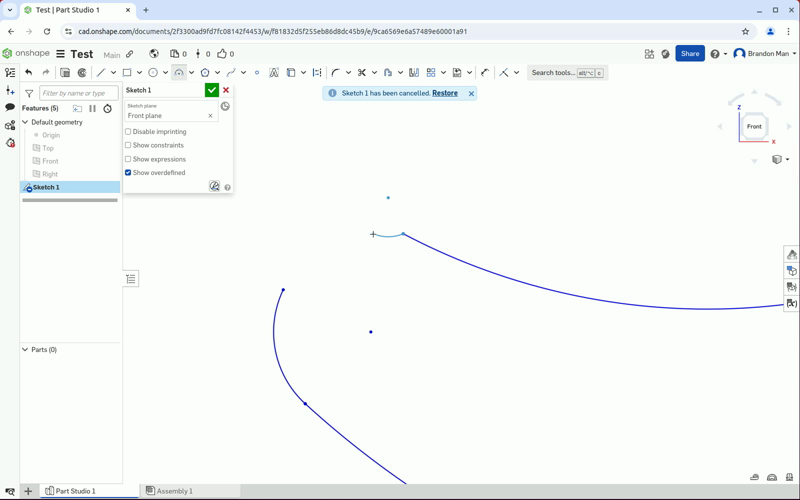
scroll(6)
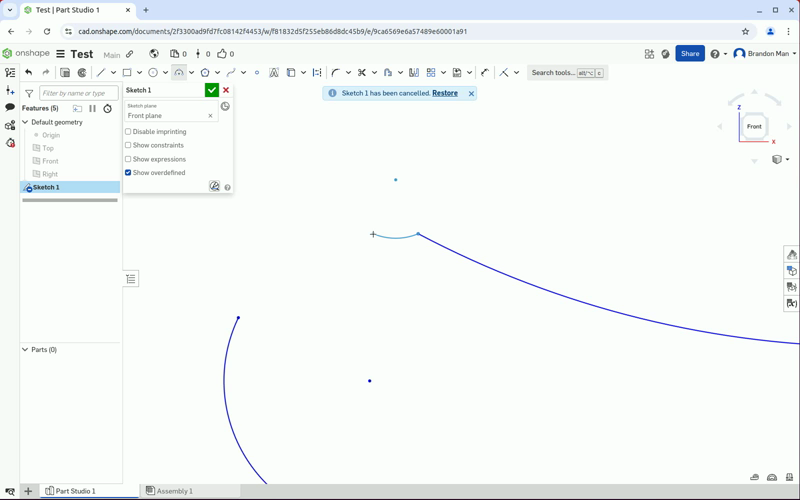
scroll(6)
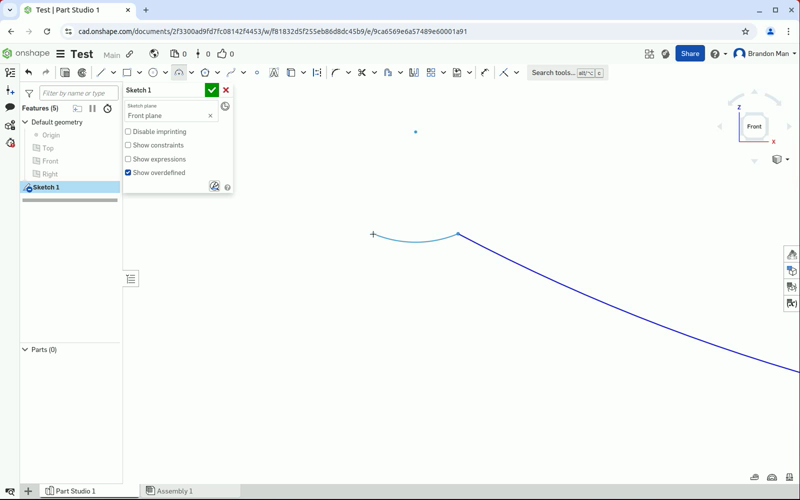
click(373, 233)
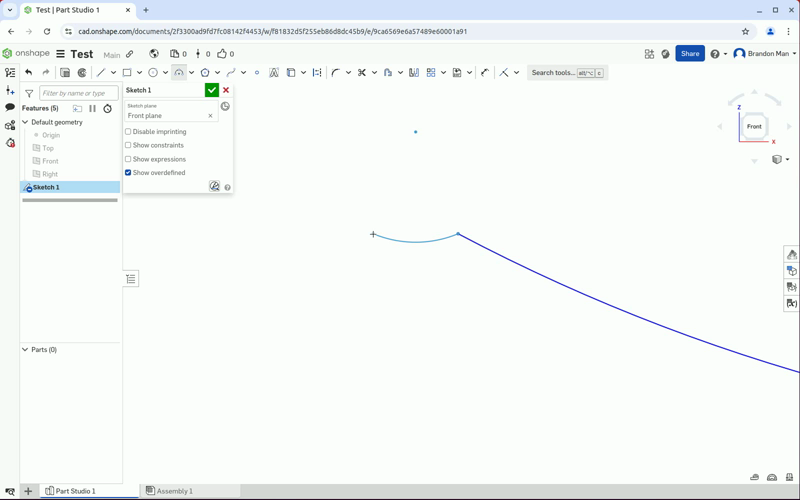
scroll(-6)
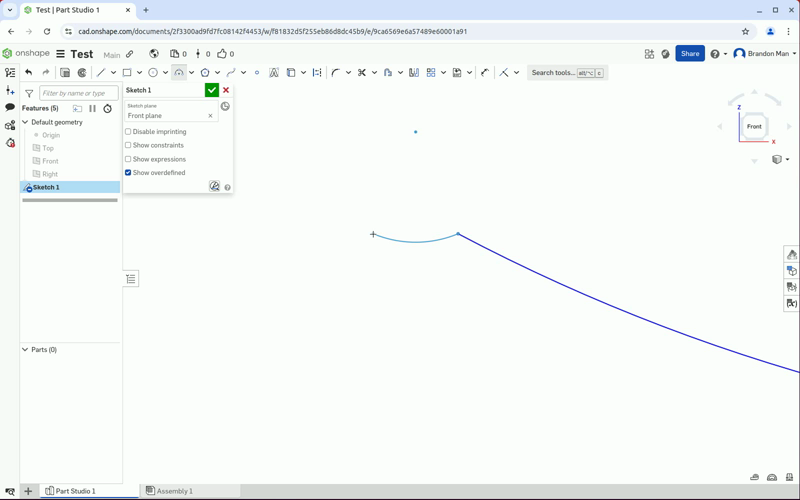
scroll(-6)
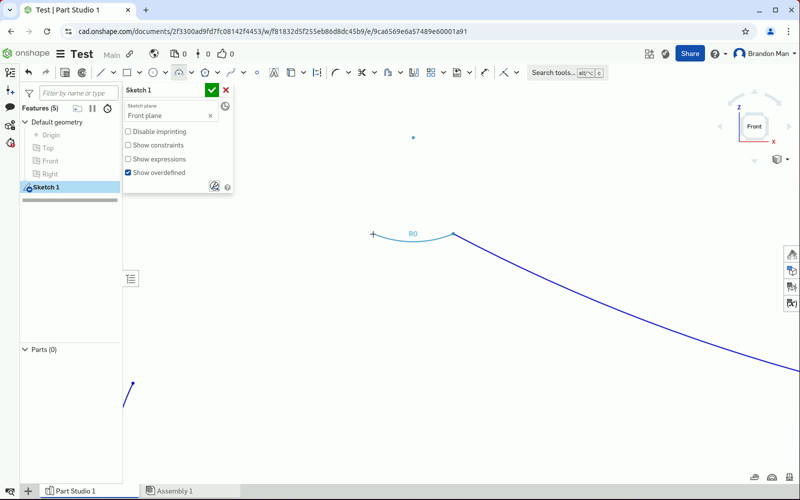
scroll(-6)
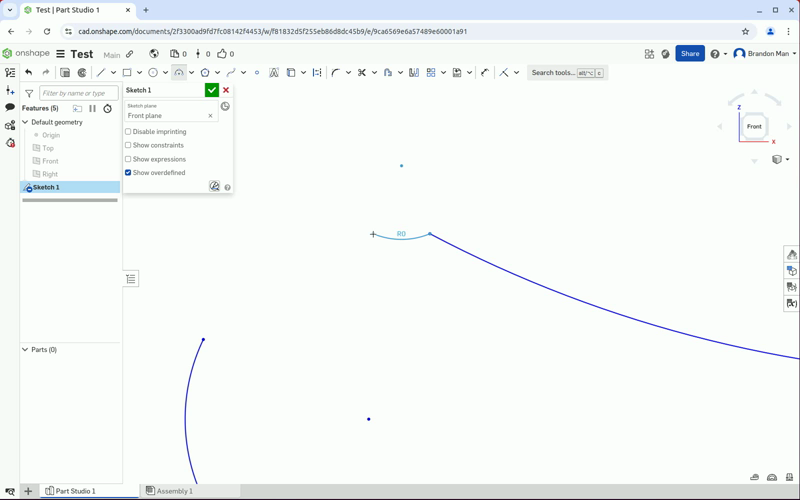
scroll(-6)
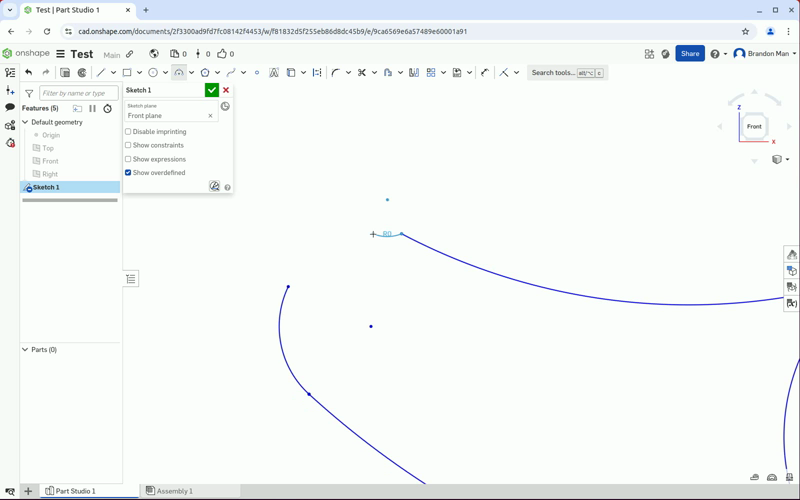
scroll(-6)
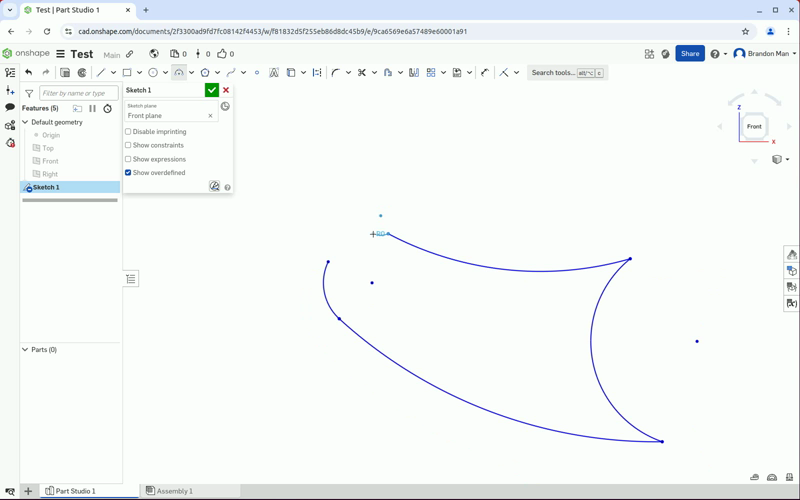
scroll(-6)
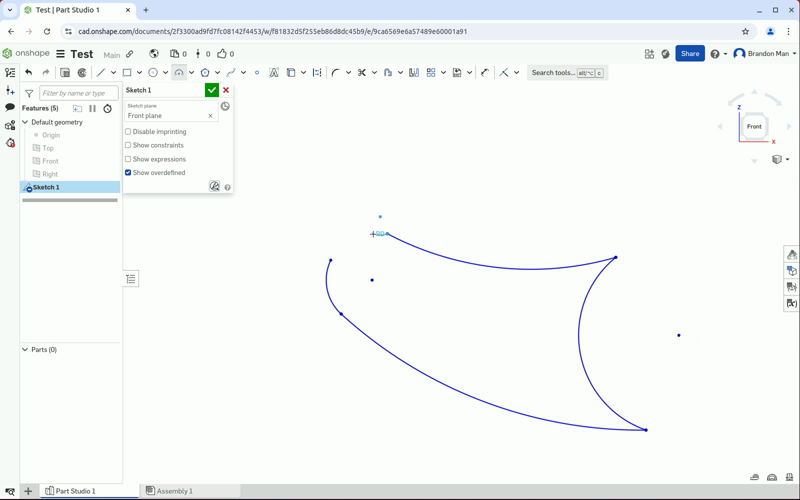
scroll(-6)
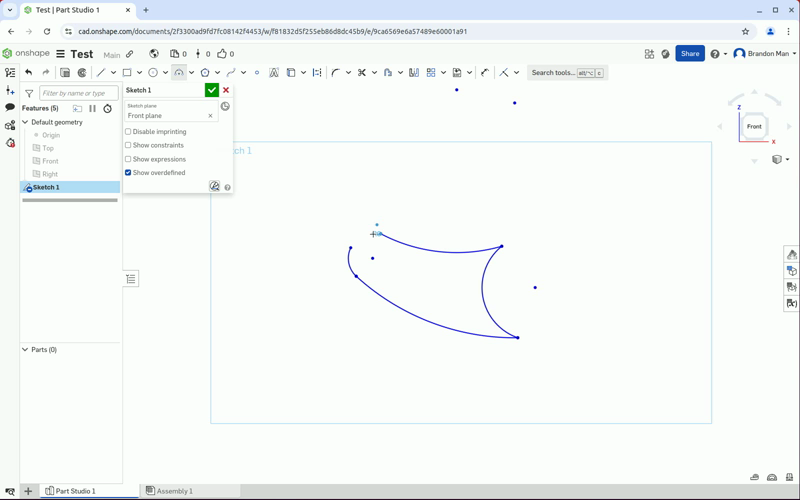
mouse_move(377, 232)
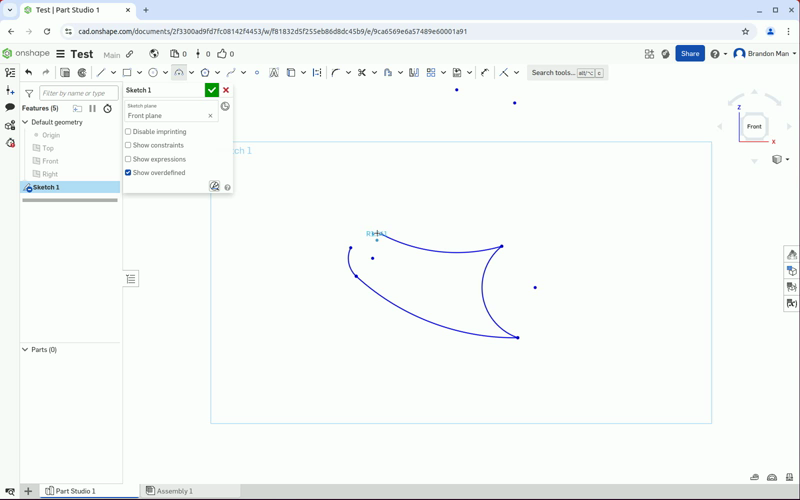
scroll(6)
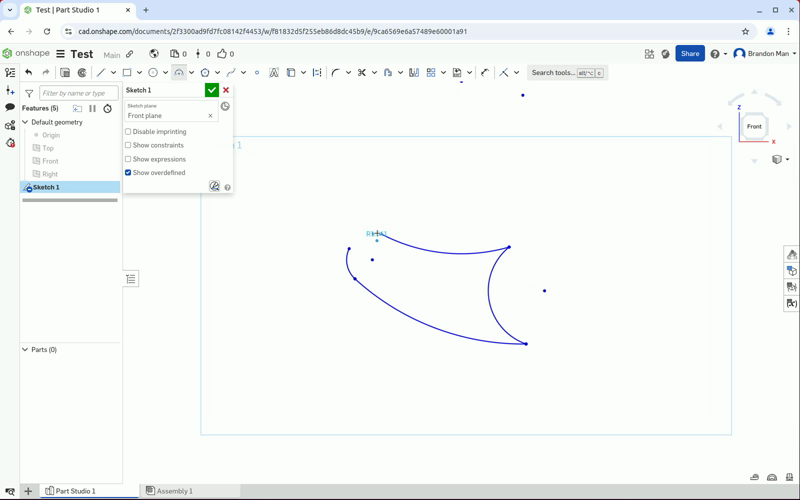
scroll(6)
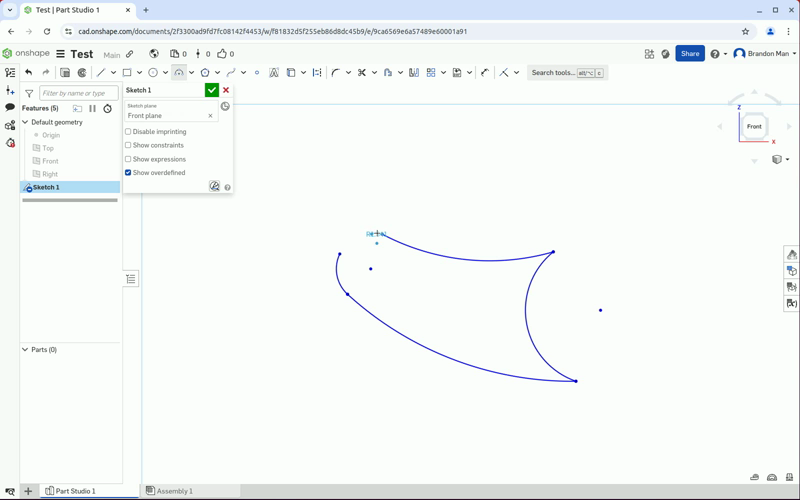
scroll(6)
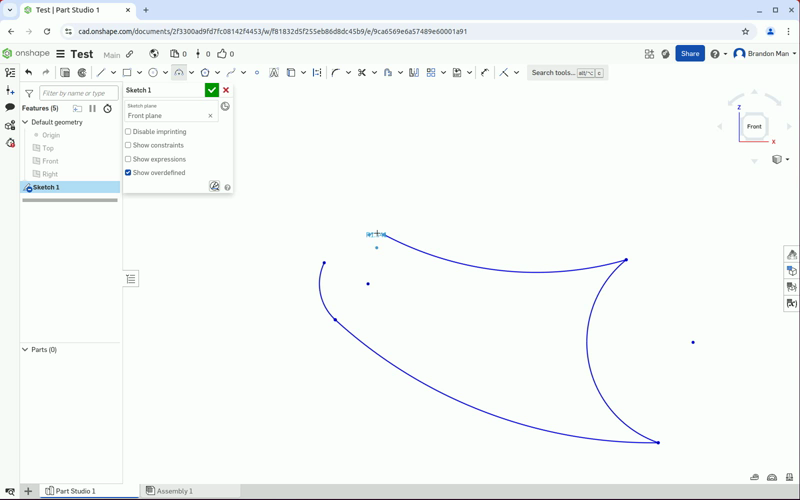
scroll(6)
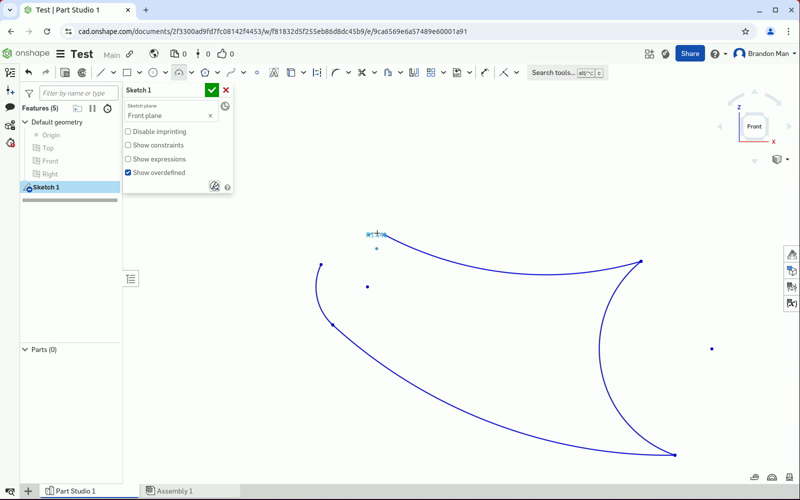
scroll(6)
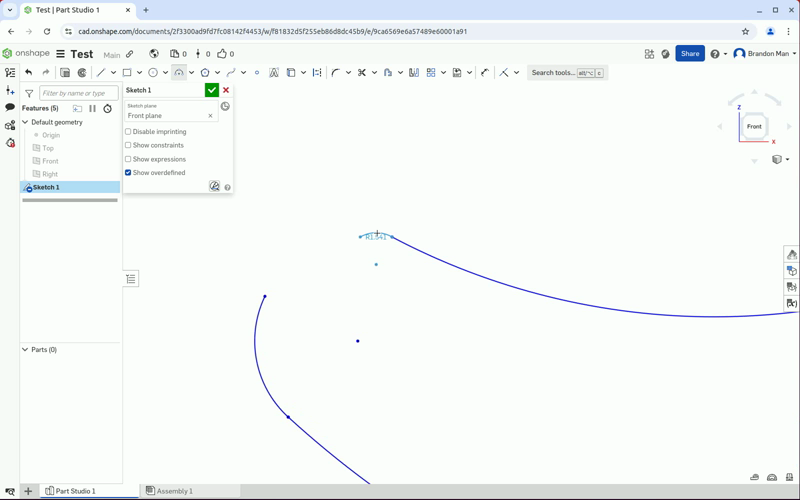
scroll(6)
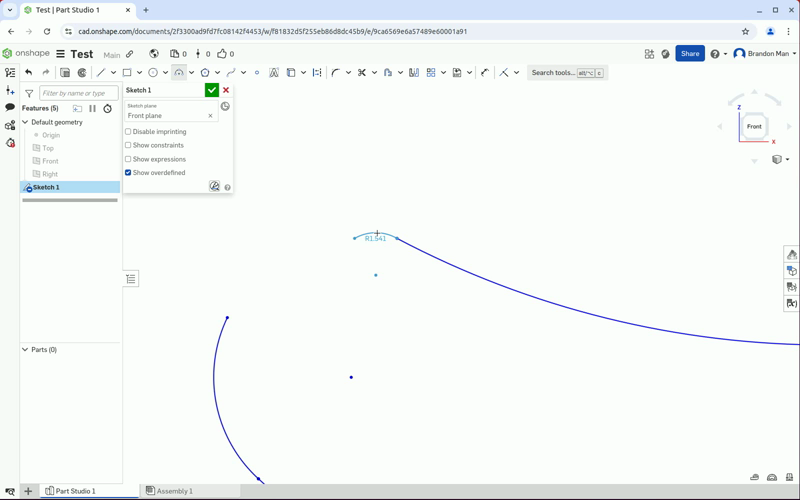
scroll(6)
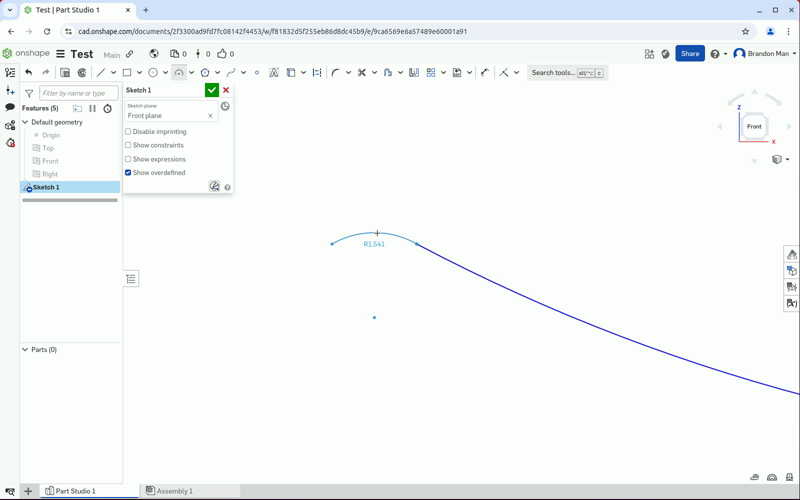
click(377, 232)
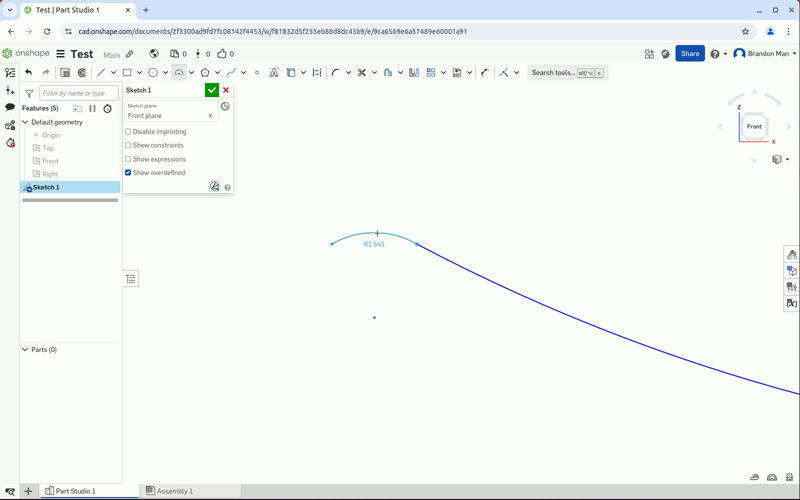
scroll(-6)
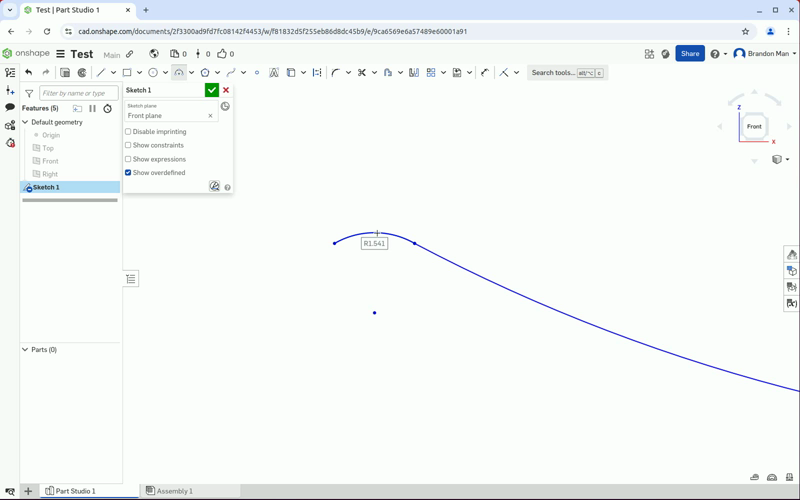
scroll(-6)
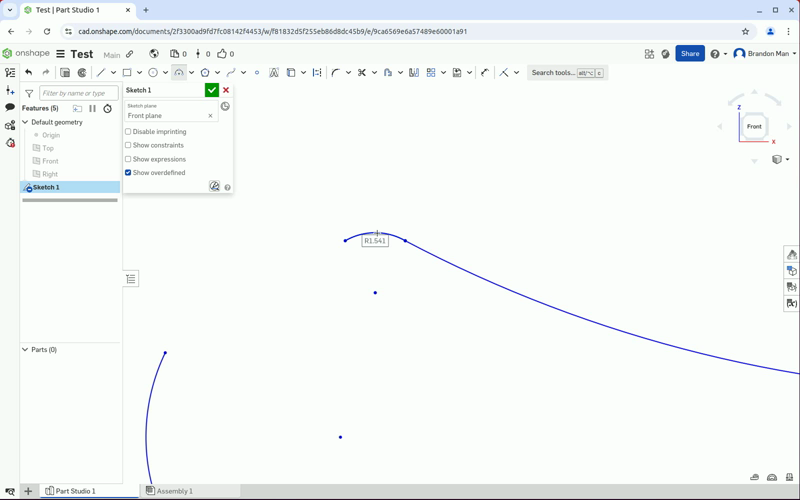
scroll(-6)
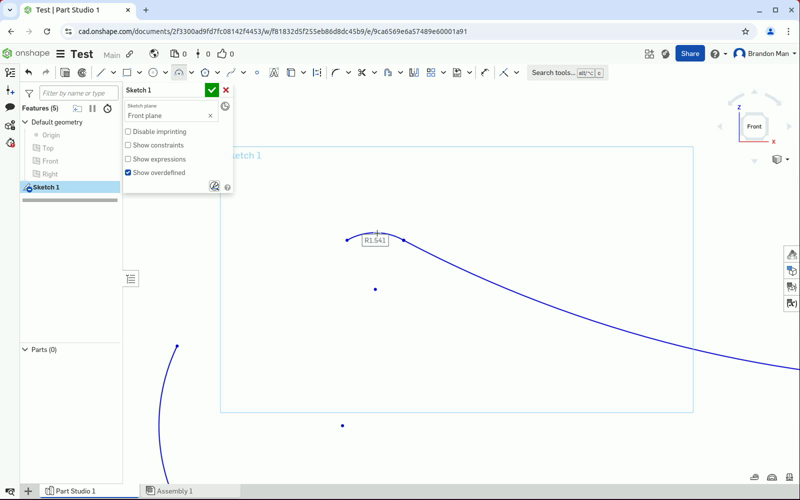
scroll(-6)
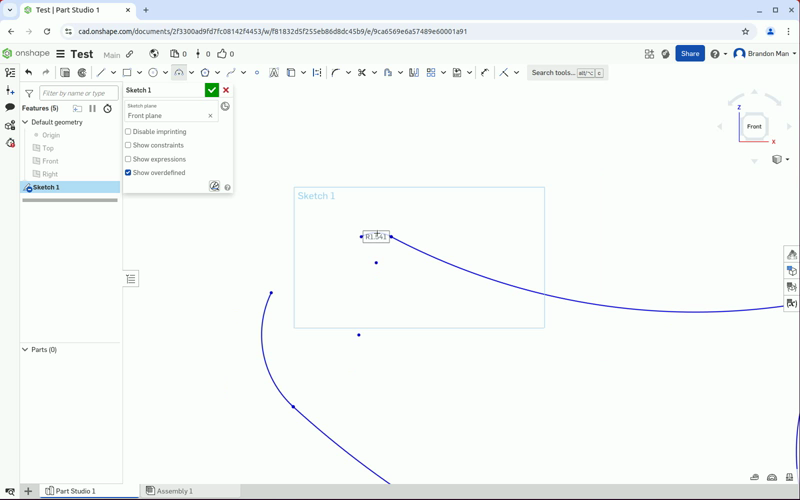
scroll(-6)
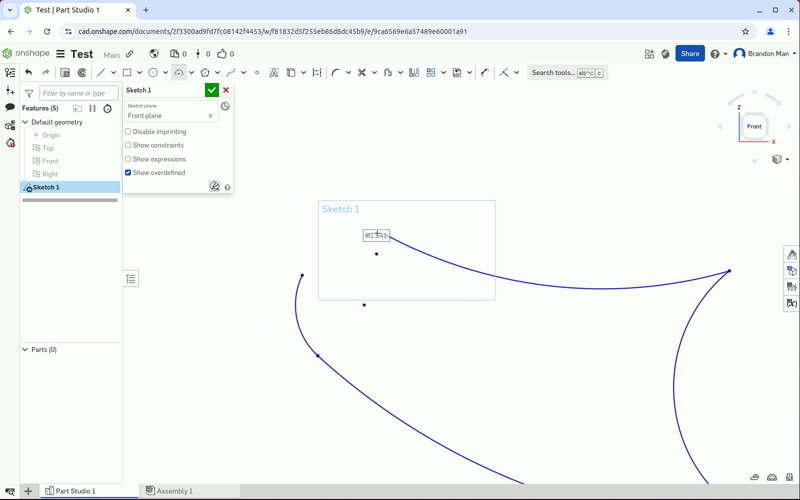
scroll(-6)
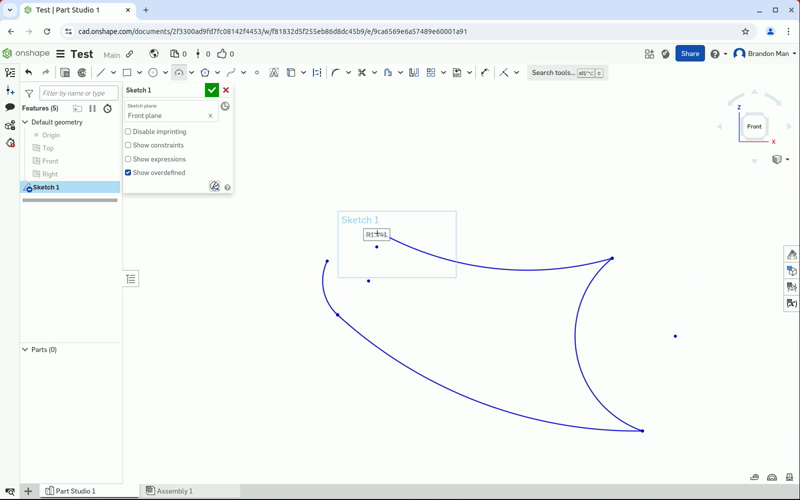
scroll(-6)
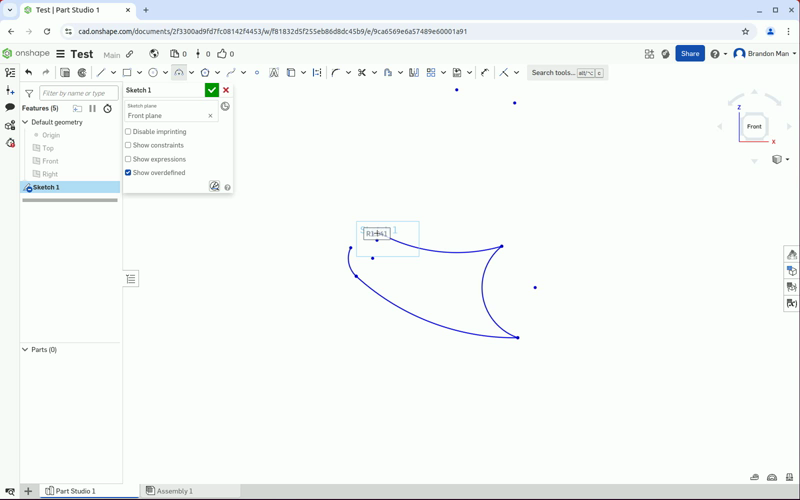
key_up(shift)
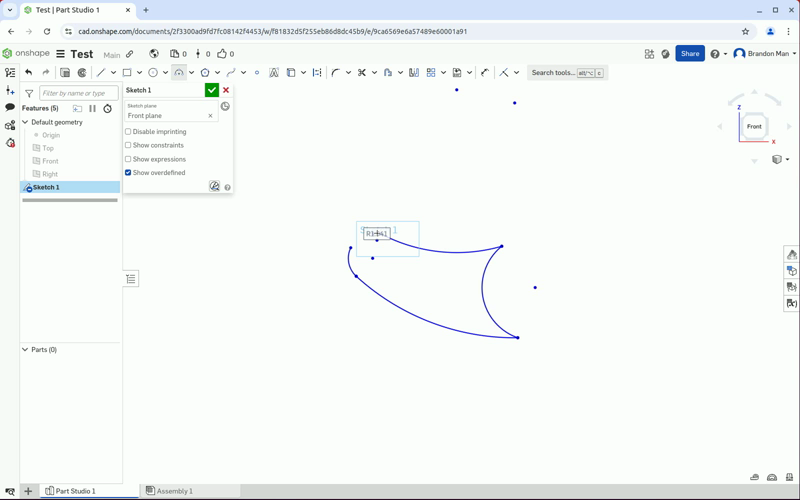
key(esc)
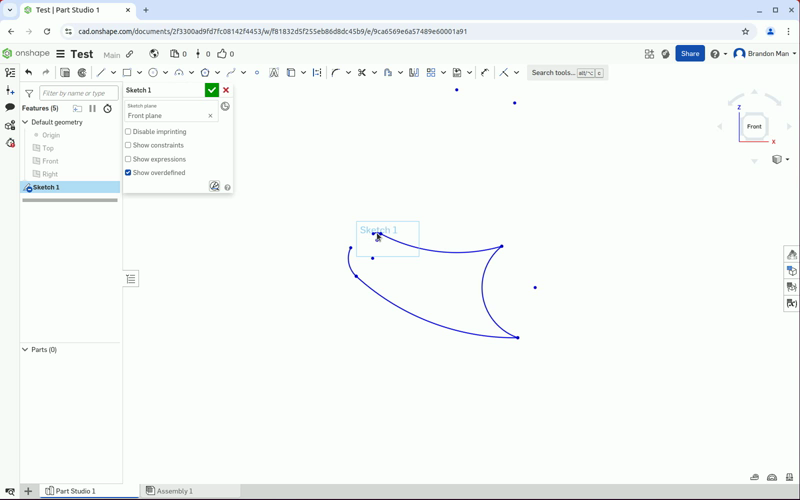
key(l)
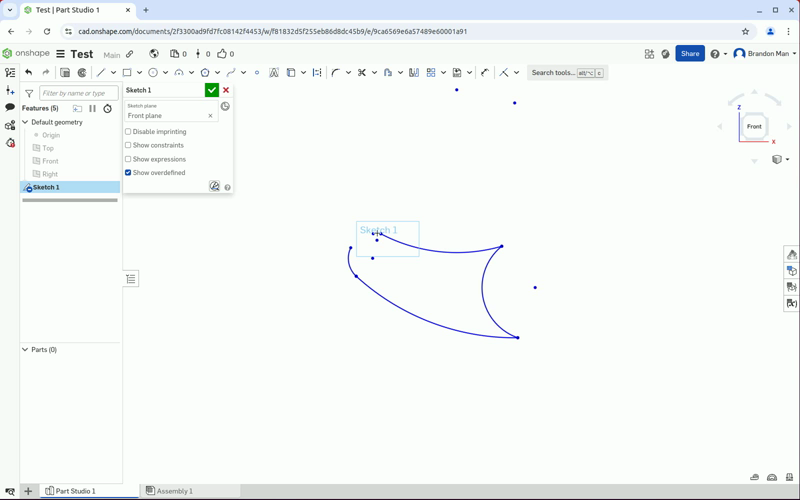
mouse_move(373, 233)
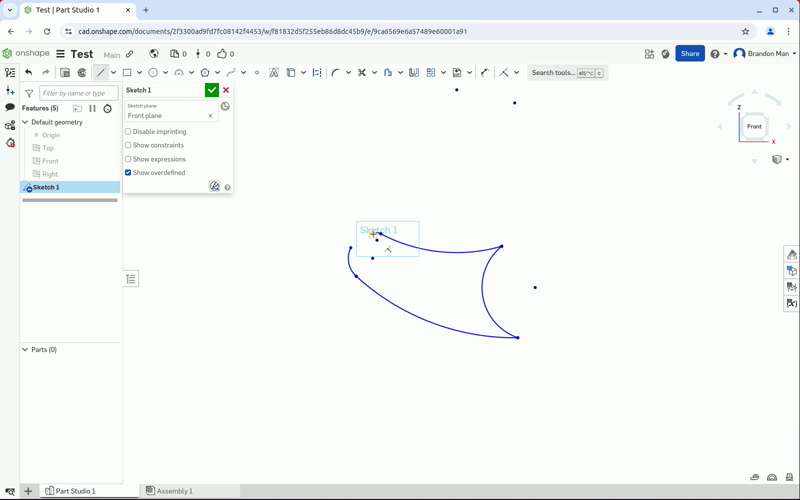
scroll(6)
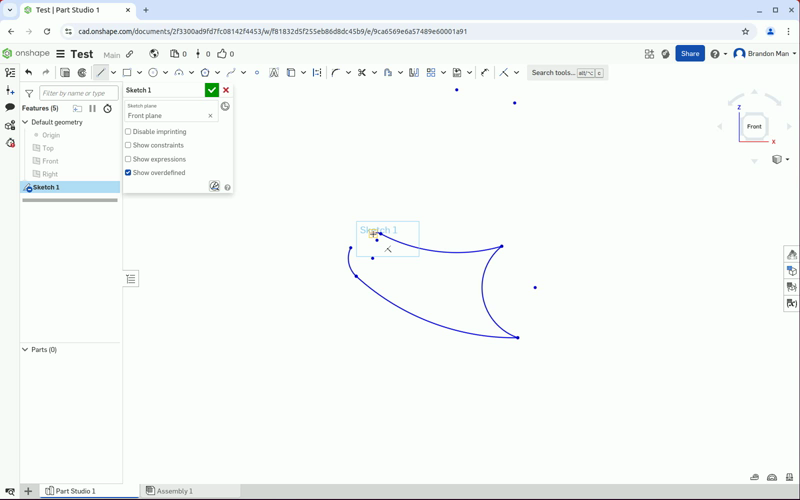
scroll(6)
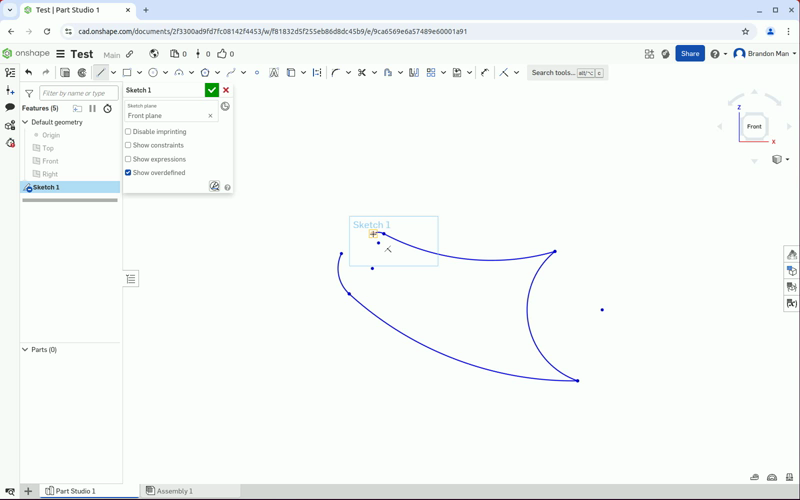
scroll(6)
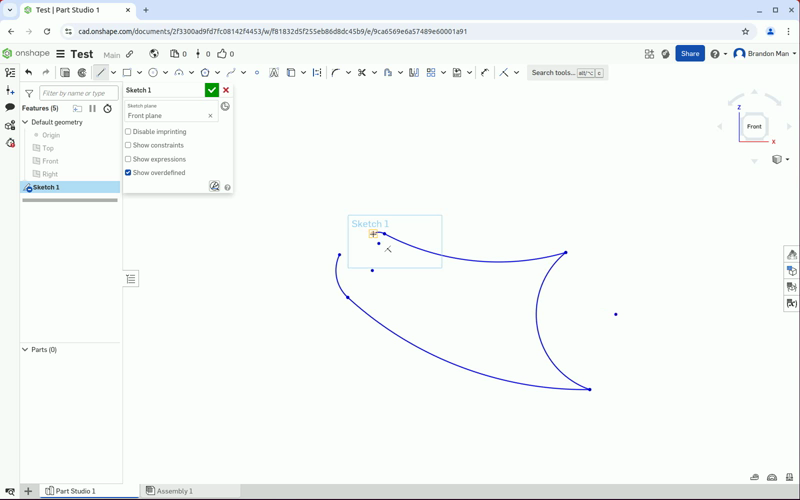
scroll(6)
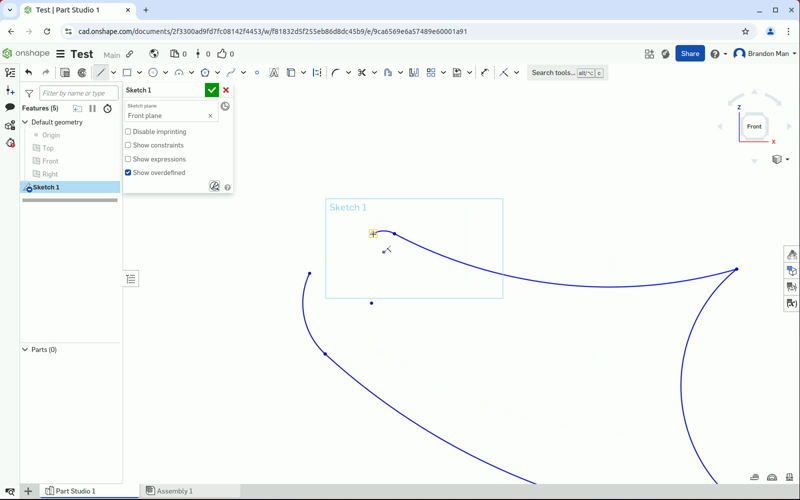
scroll(6)
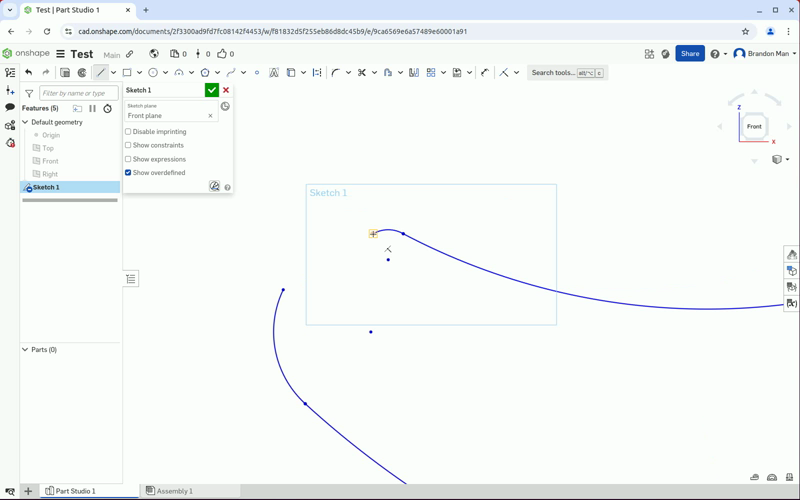
scroll(6)
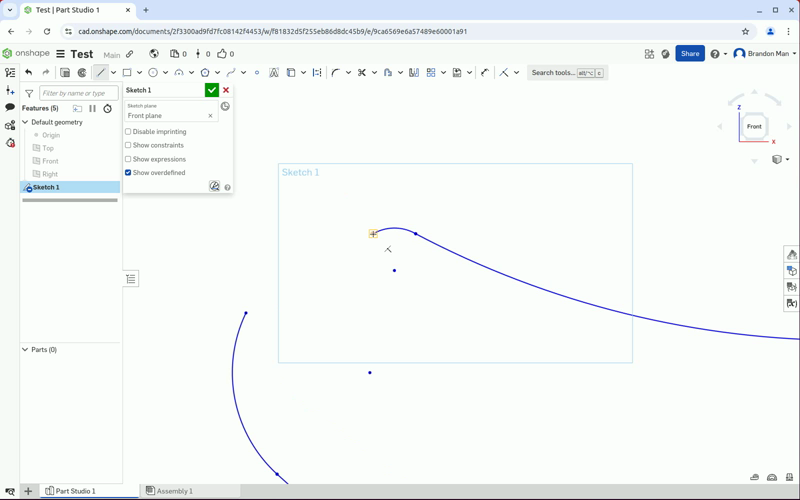
scroll(6)
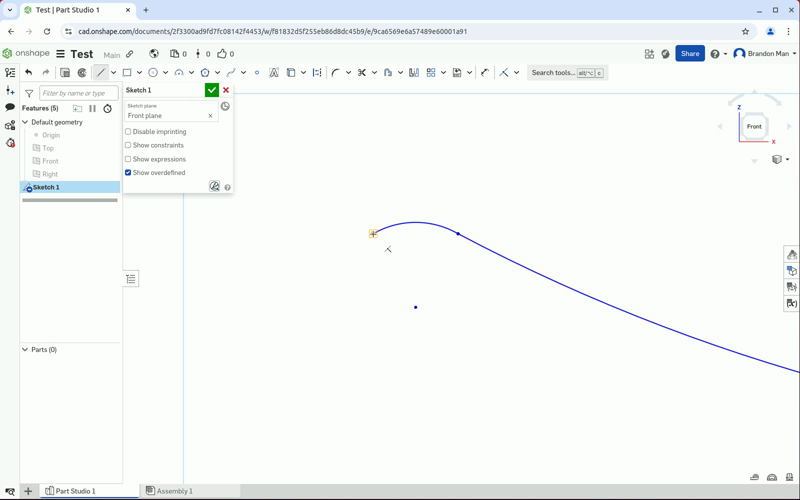
click(373, 233)
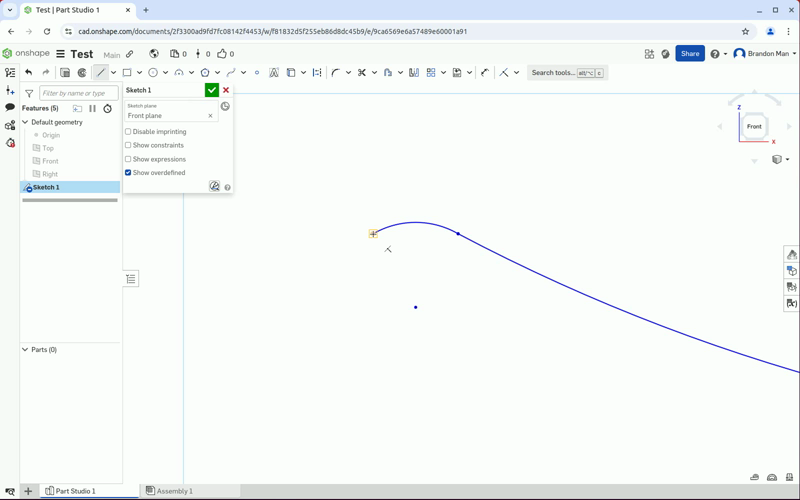
scroll(-6)
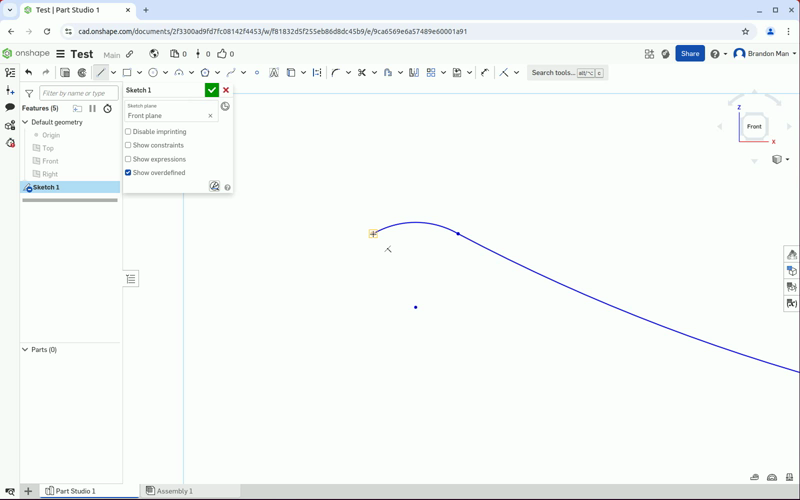
scroll(-6)
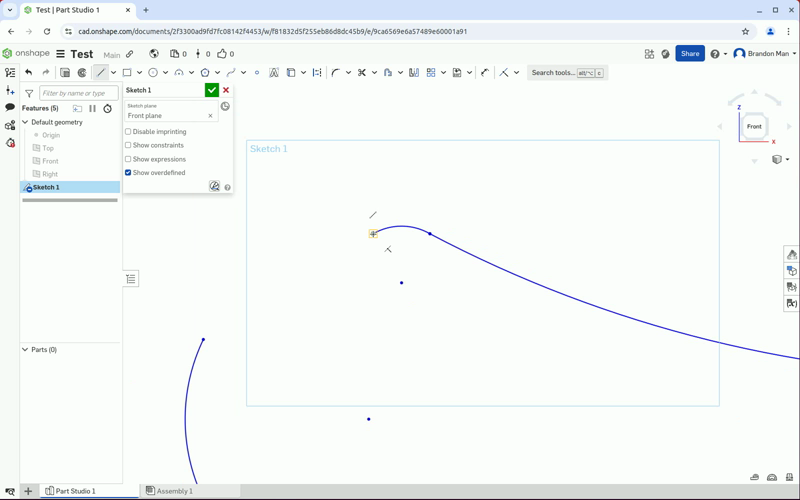
scroll(-6)
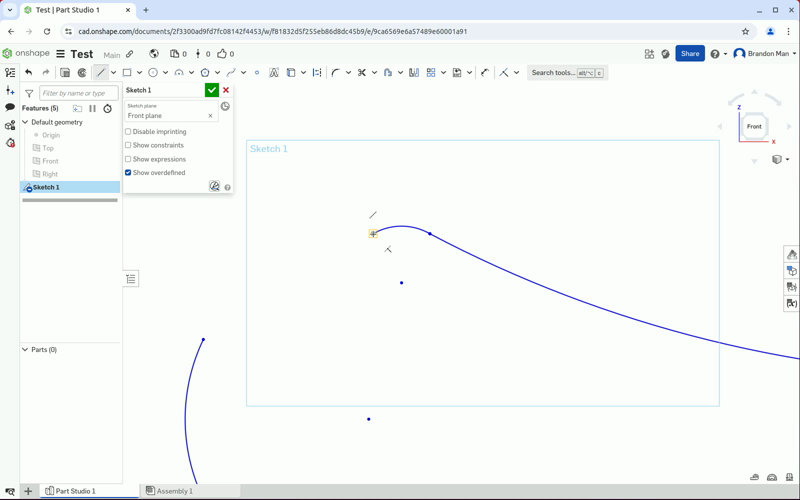
scroll(-6)
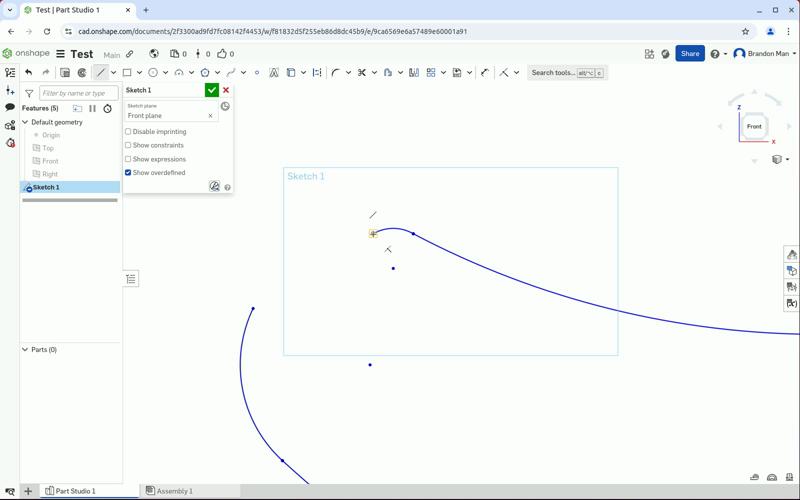
scroll(-6)
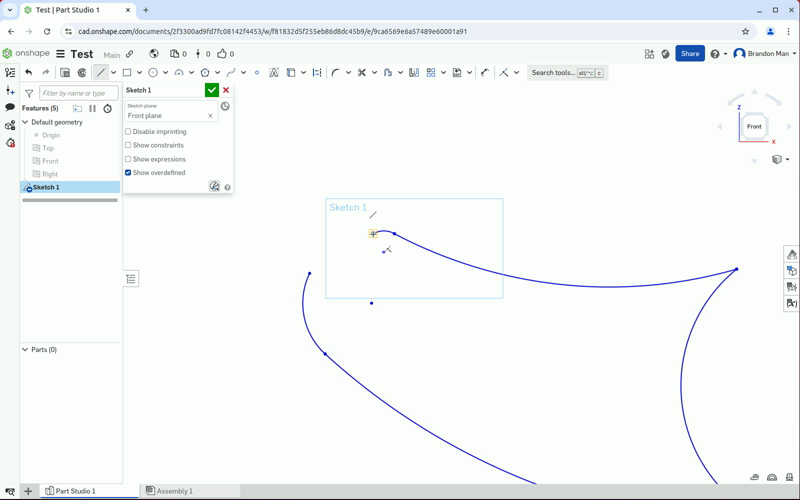
scroll(-6)
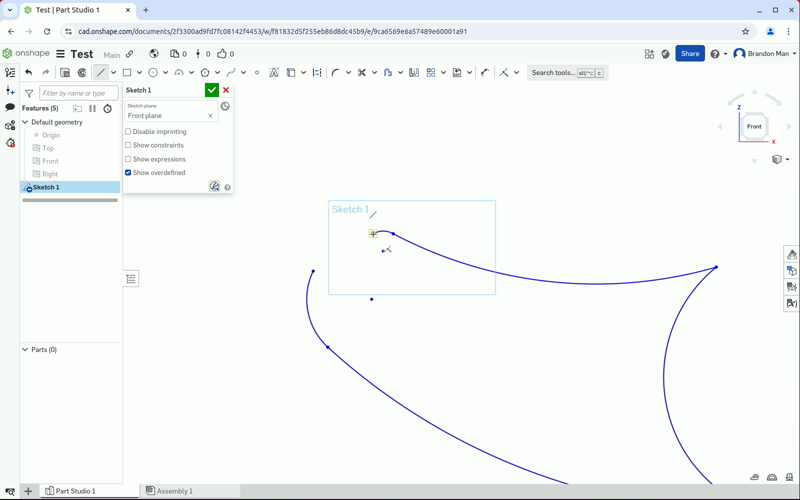
scroll(-6)
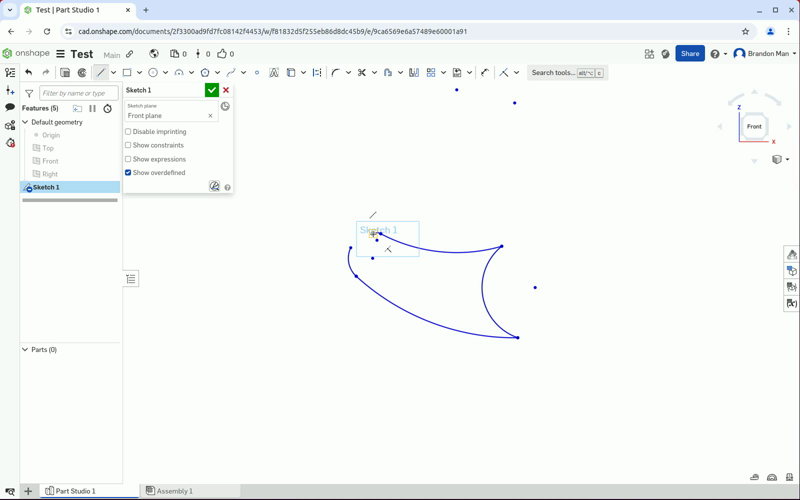
mouse_move(403, 233)
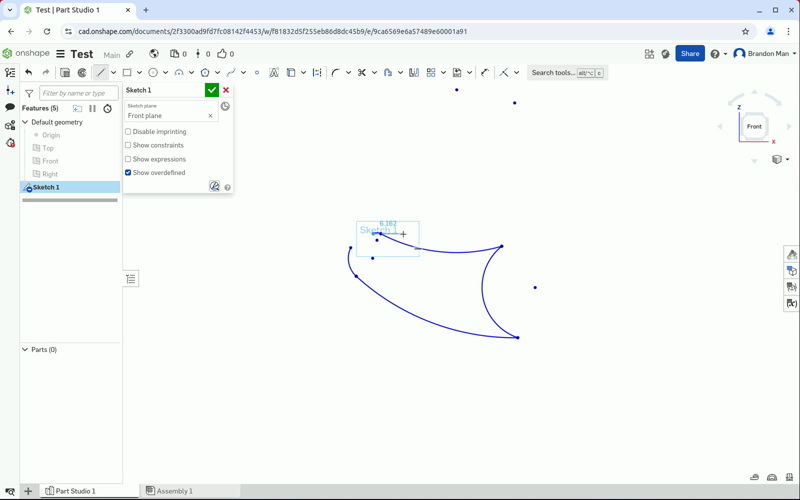
key_down(shift)
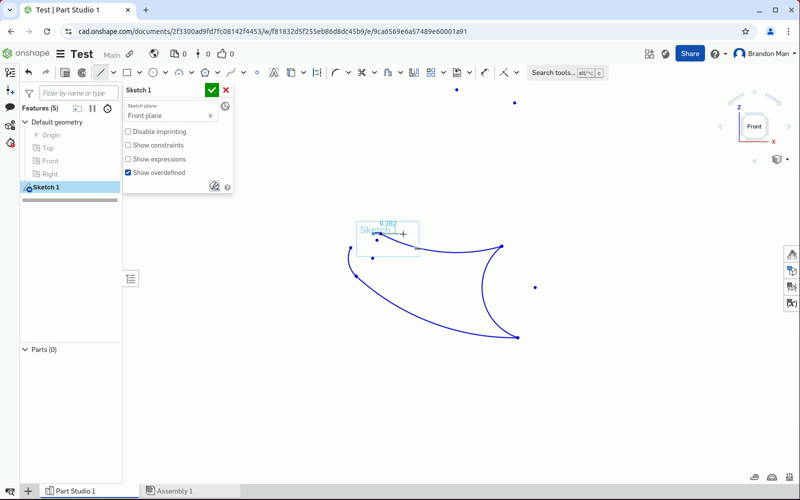
mouse_move(350, 247)
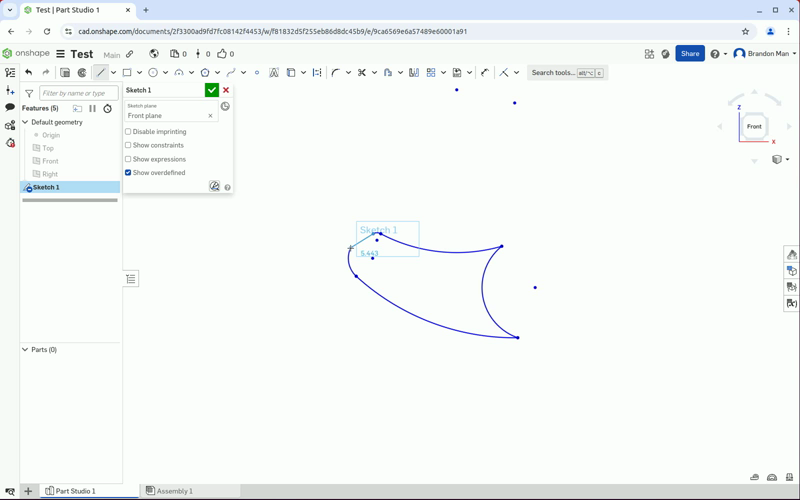
key_up(shift)
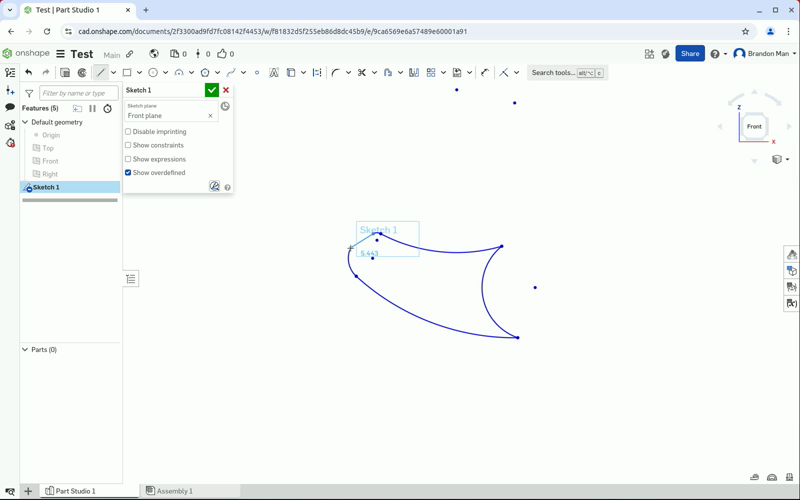
click(350, 247)
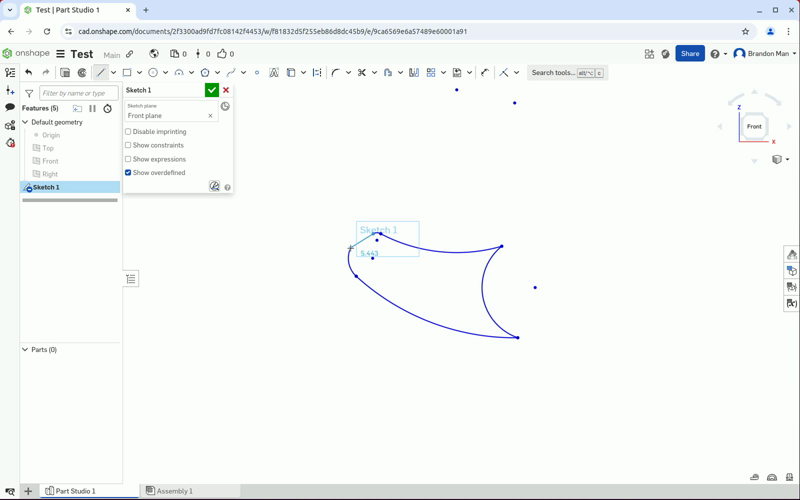
key(esc)
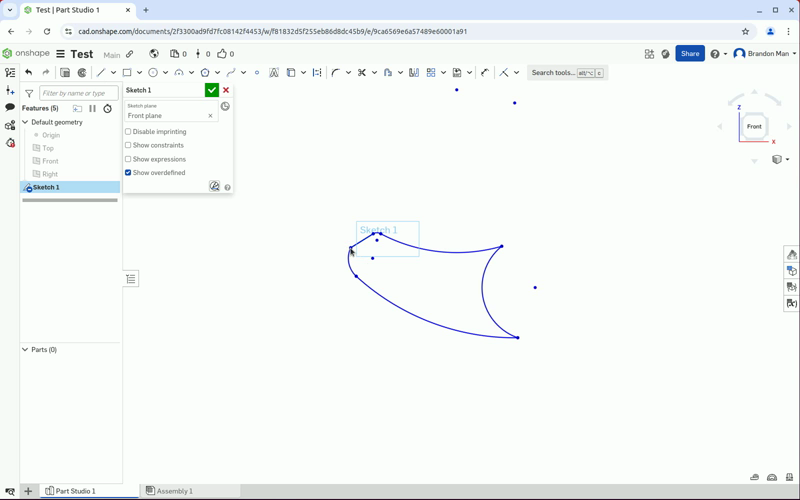
mouse_move(431, 286)
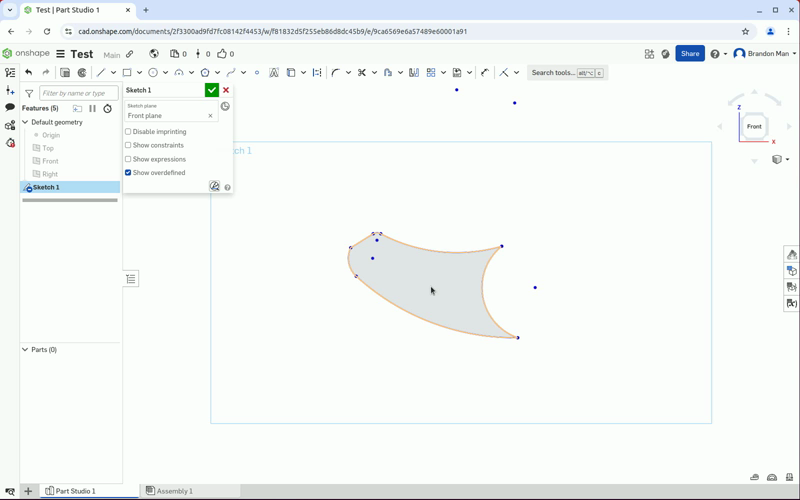
click(431, 286)
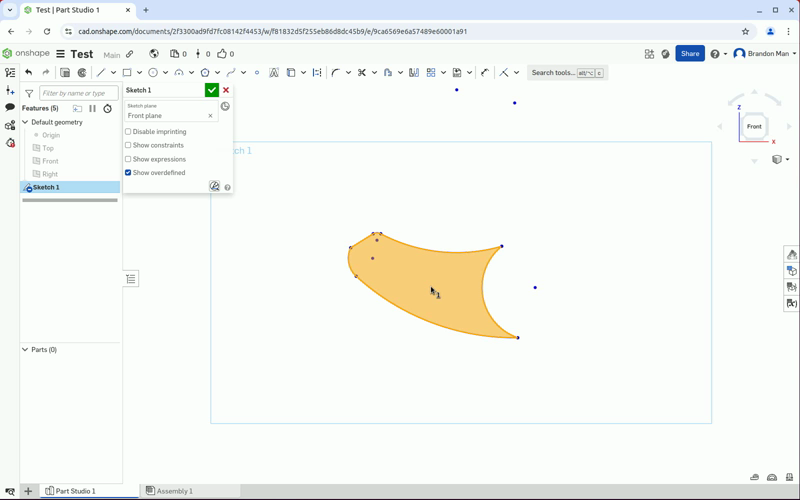
mouse_move(73, 352)
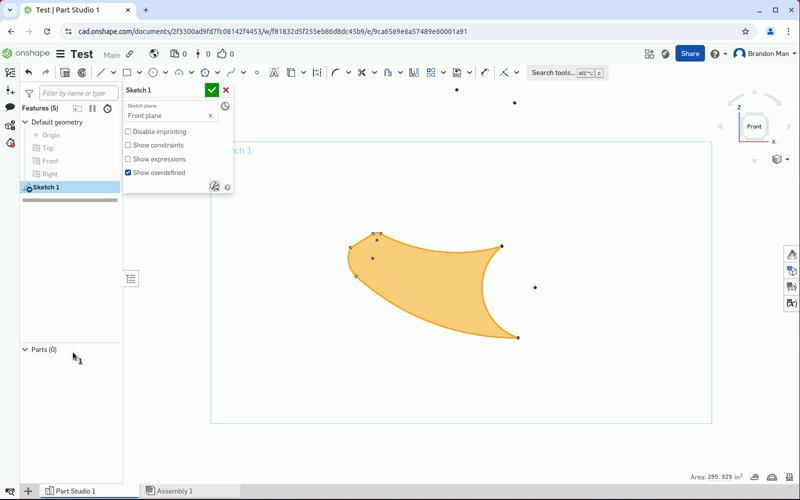
key(shift+y)
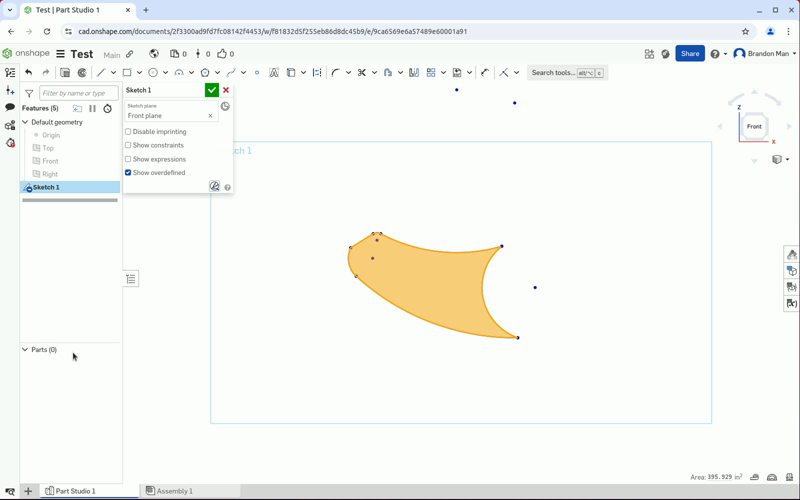
key(shift+e)
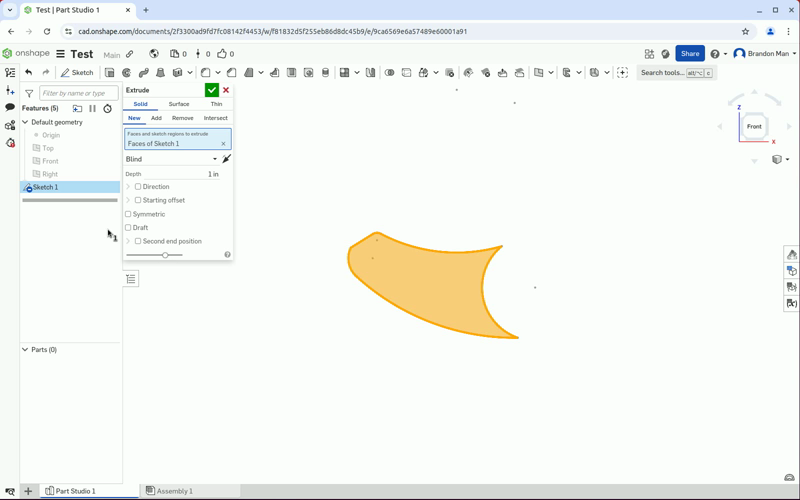
mouse_move(143, 106)
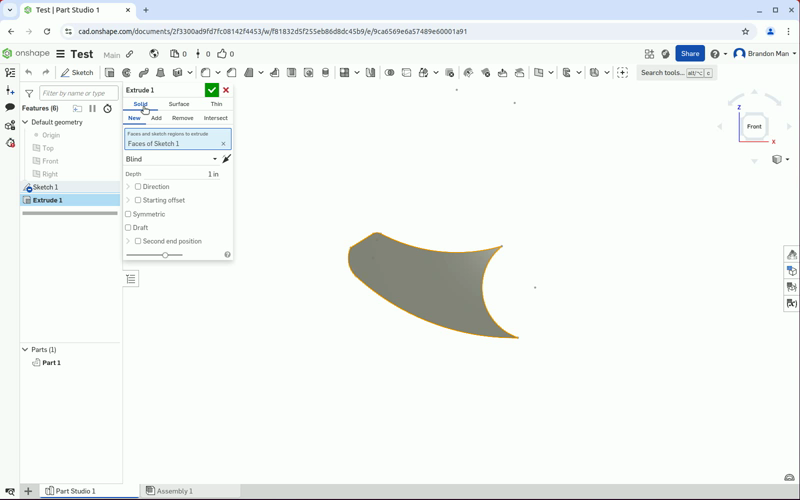
click(143, 106)
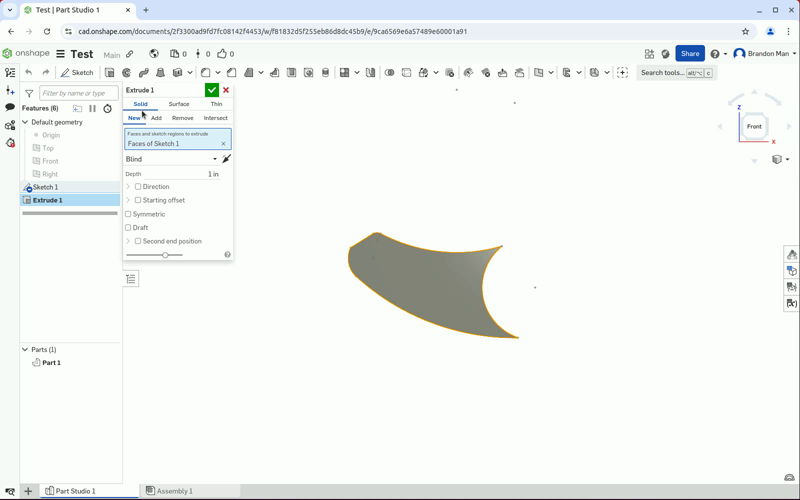
mouse_move(137, 120)
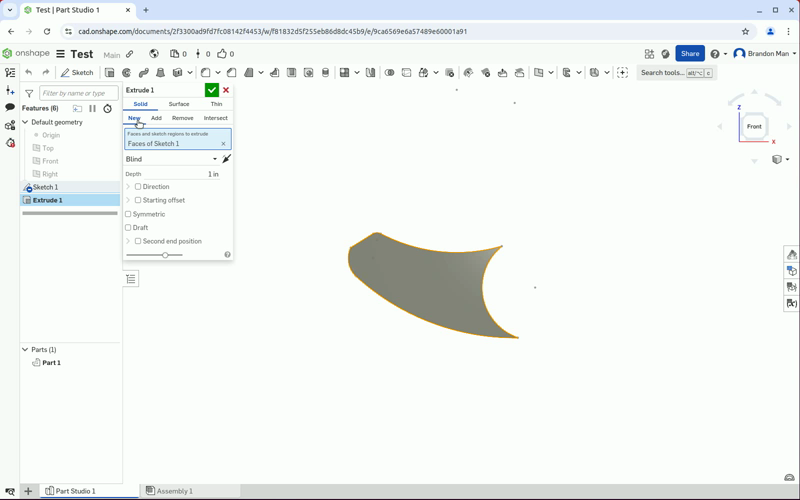
click(137, 120)
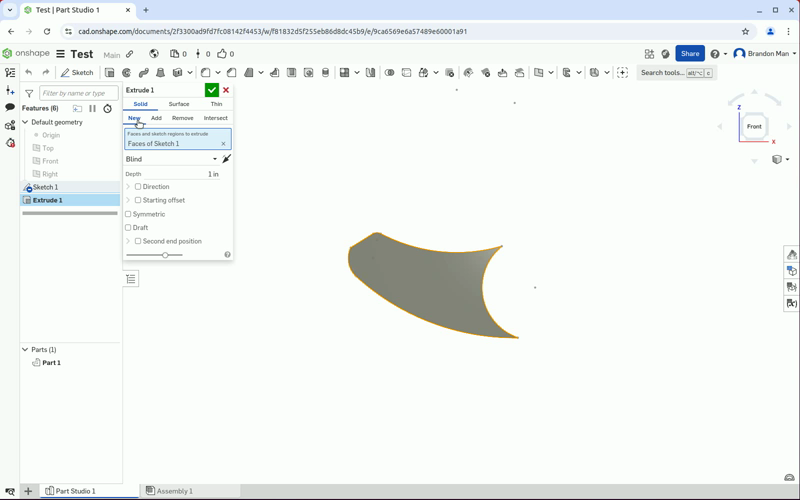
key(tab, 4)
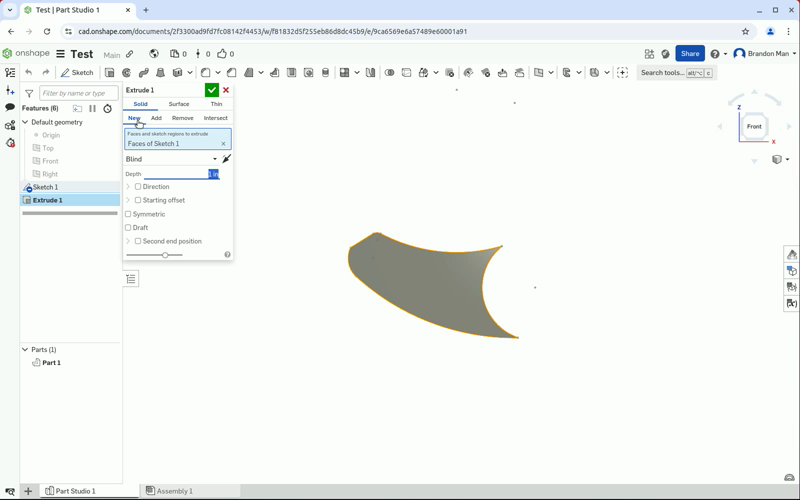
text(4.333)
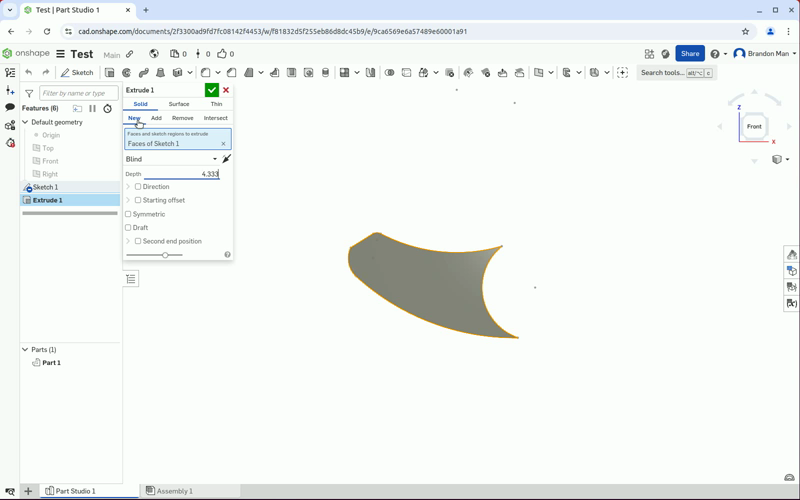
key(enter)
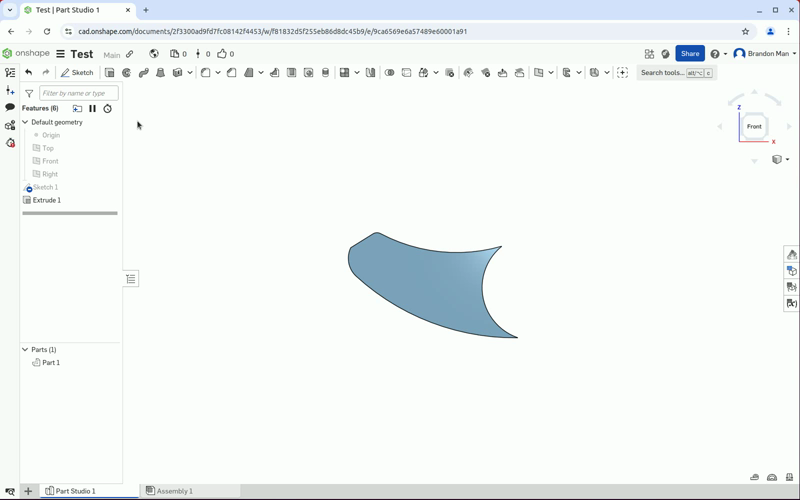
key(shift+h)
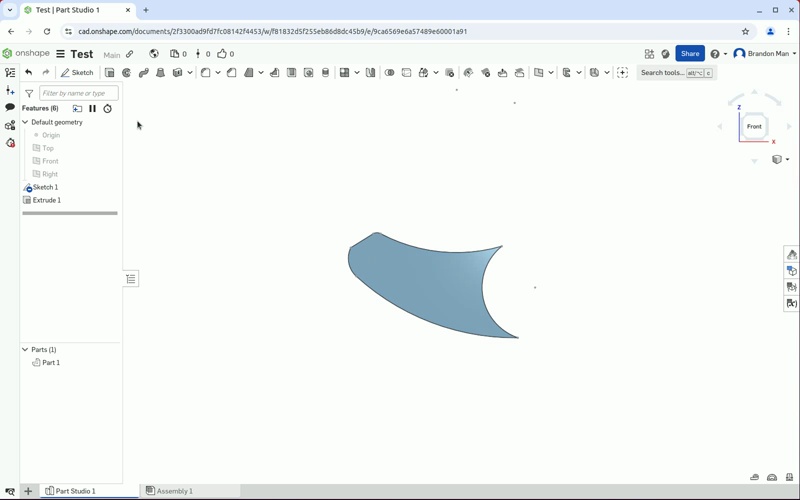
key(shift+h)
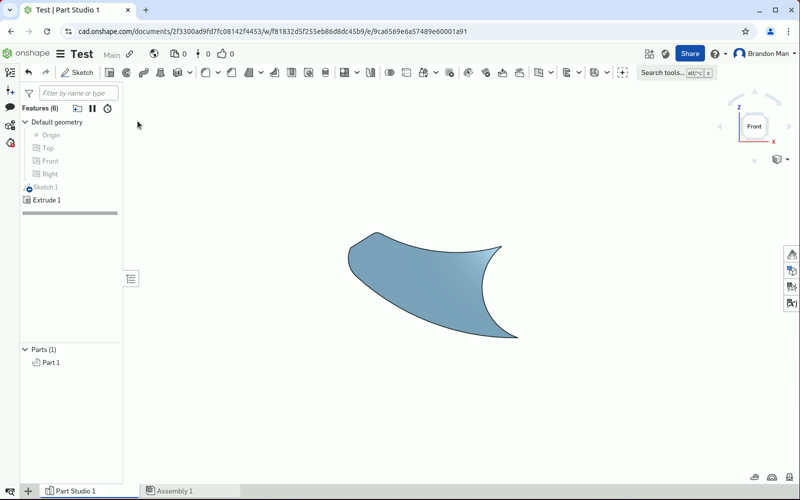
mouse_move(73, 189)
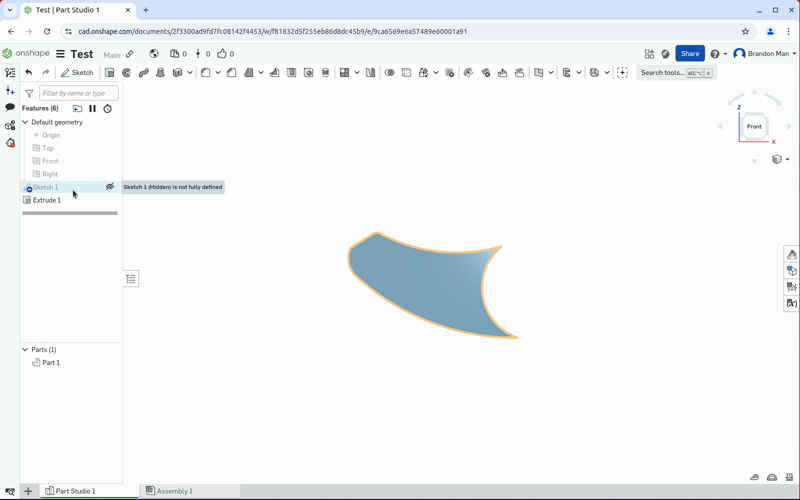
click(73, 189)
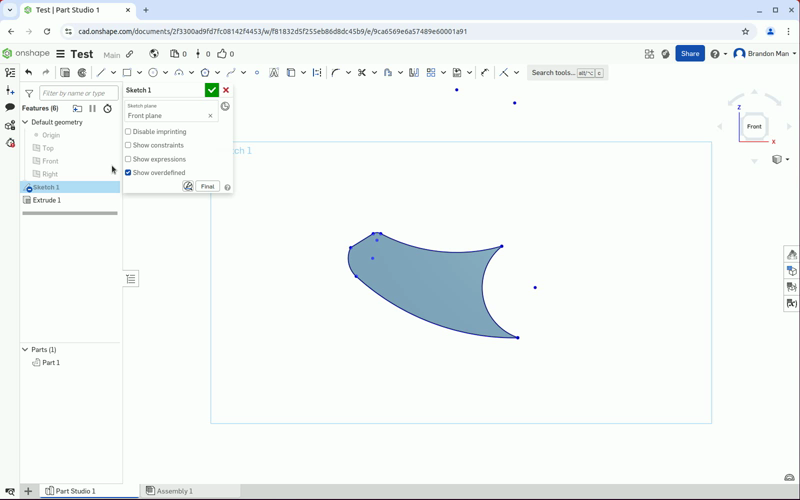
mouse_move(229, 92)
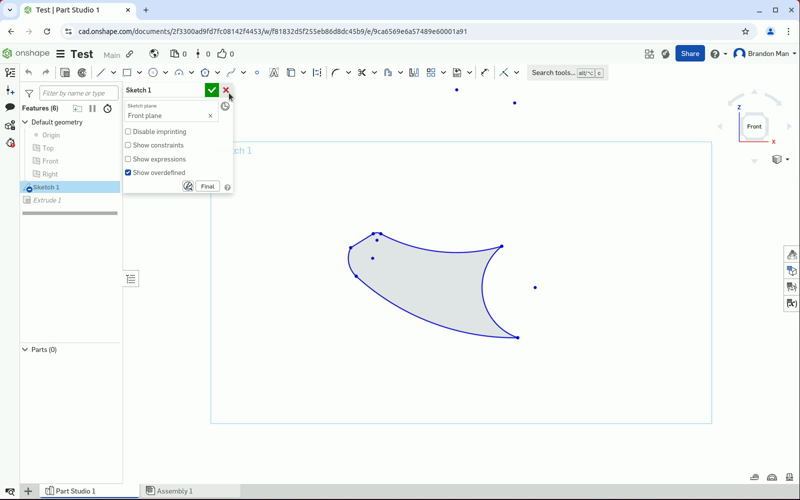
click(229, 92)
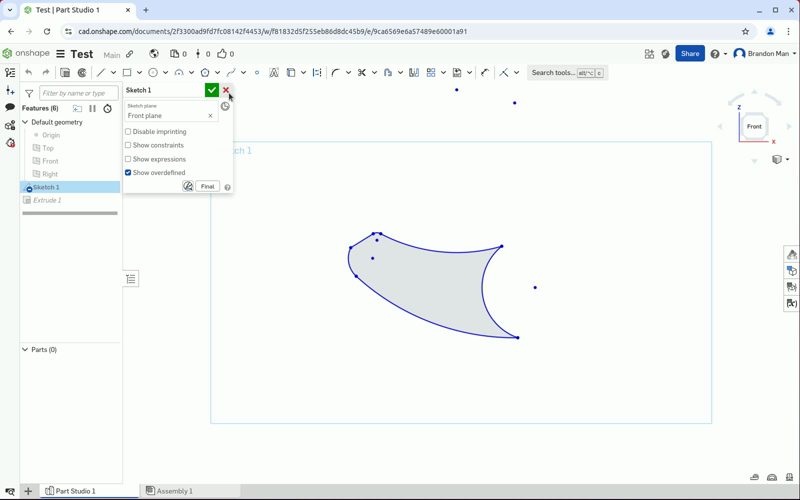
key(shift+s)
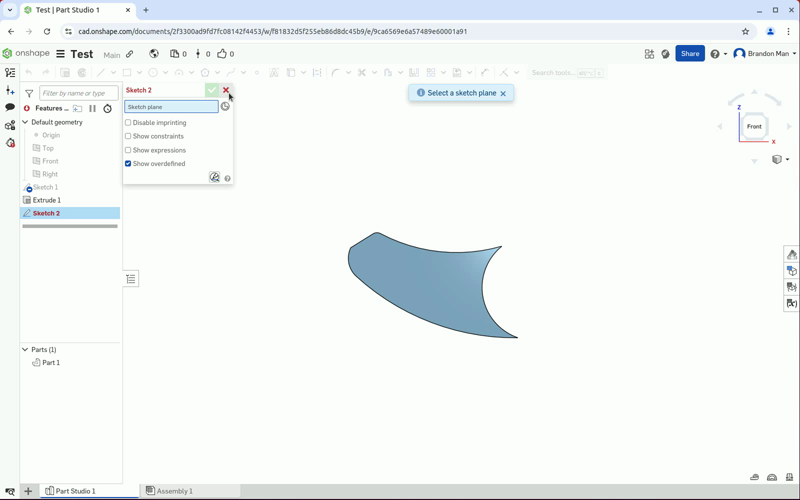
mouse_move(73, 163)
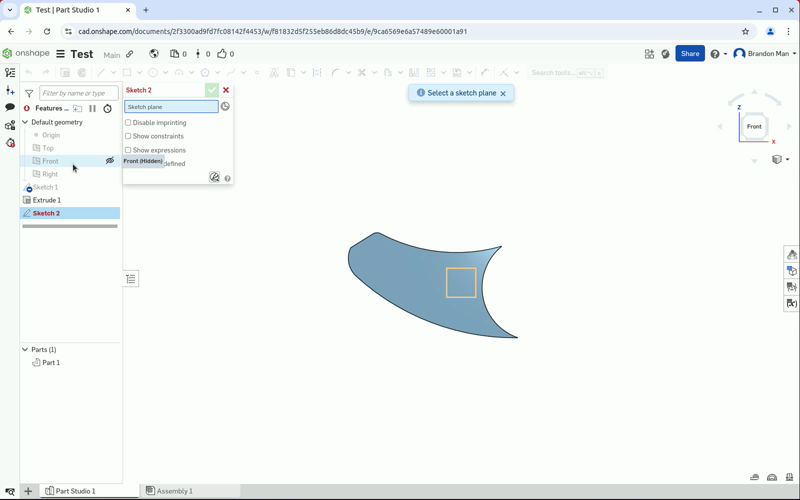
click(73, 163)
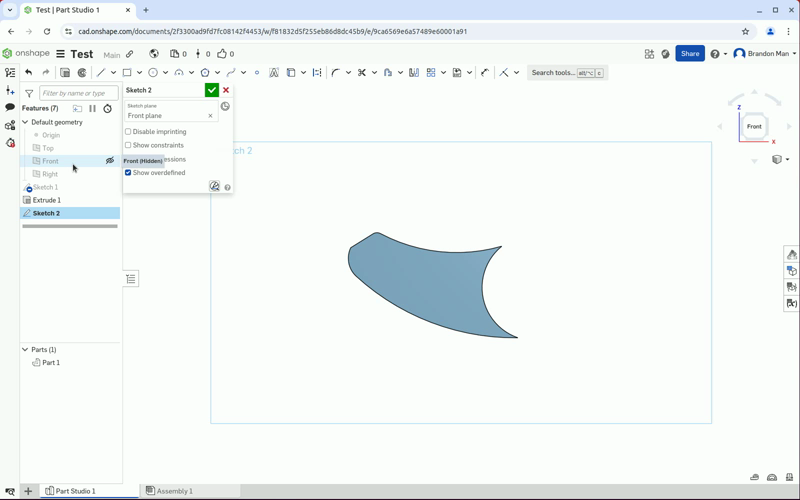
mouse_move(73, 352)
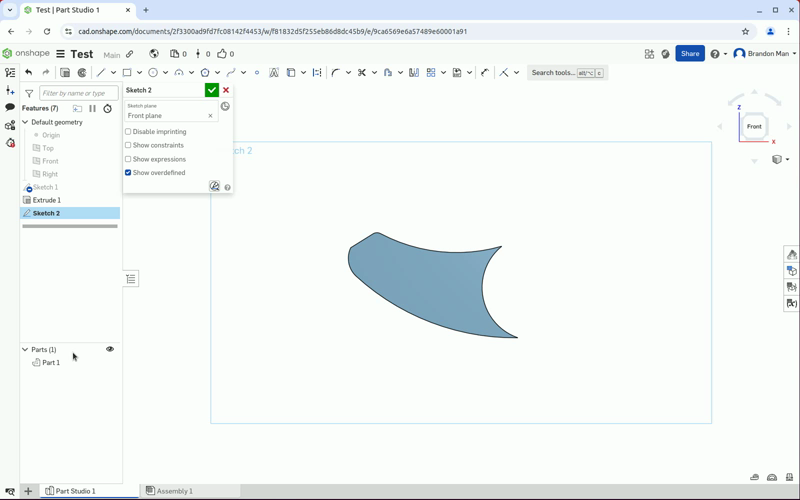
key(y)
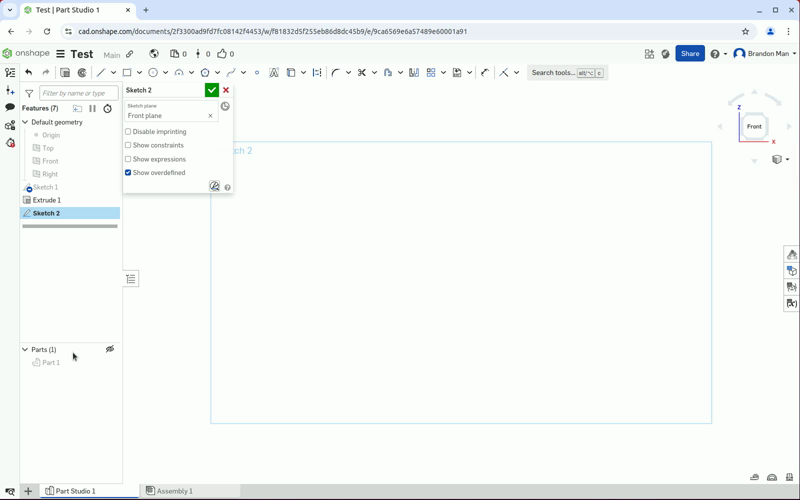
key(a)
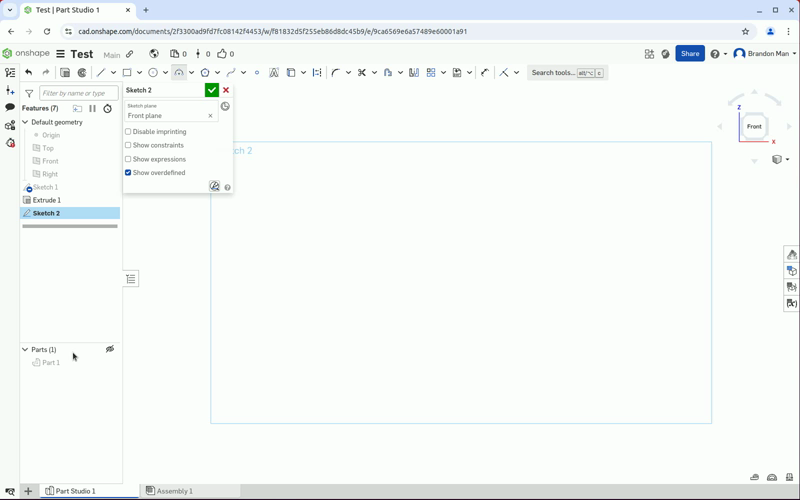
key_down(shift)
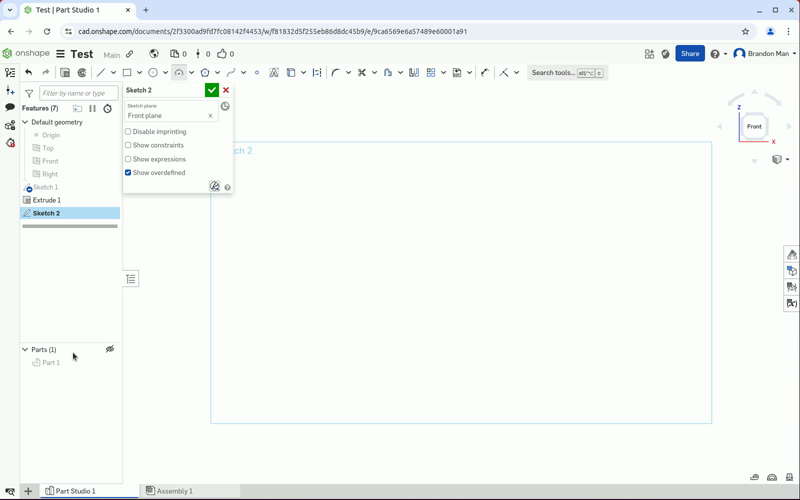
mouse_move(501, 246)
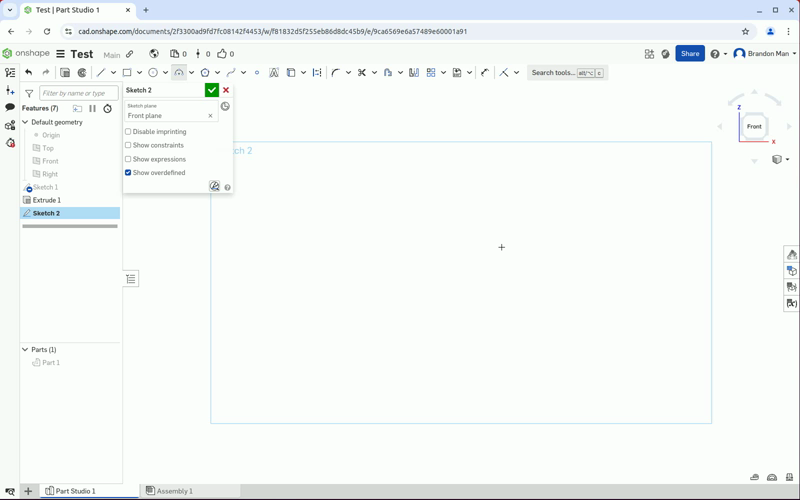
click(501, 246)
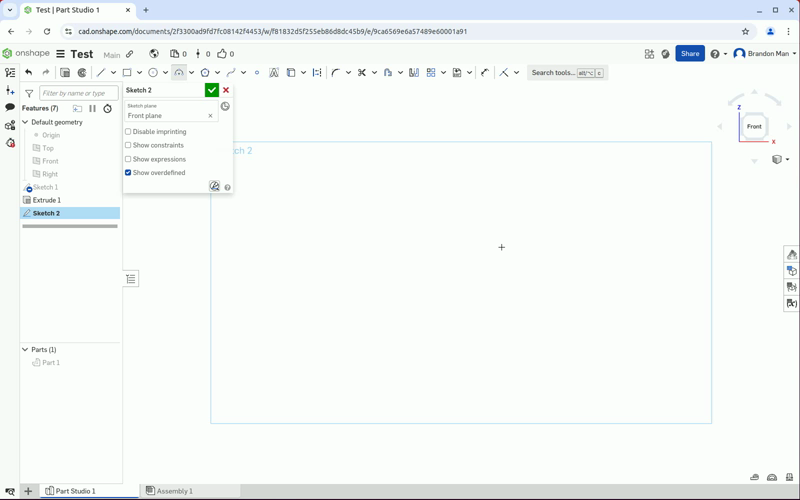
key_up(shift)
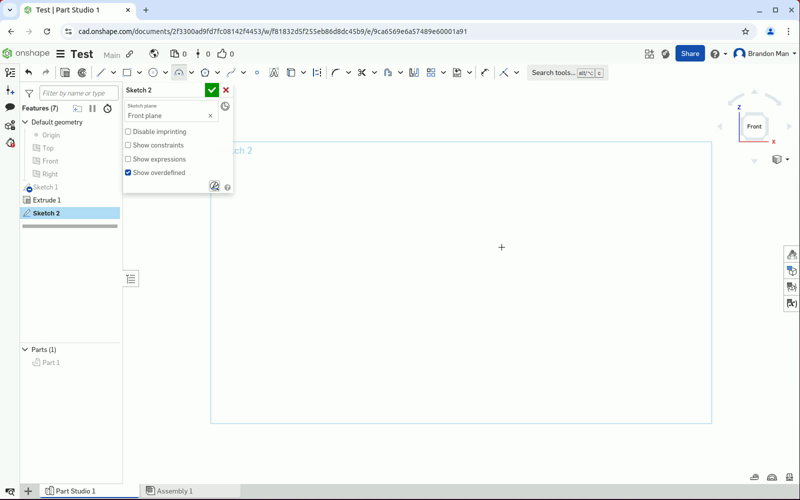
key_down(shift)
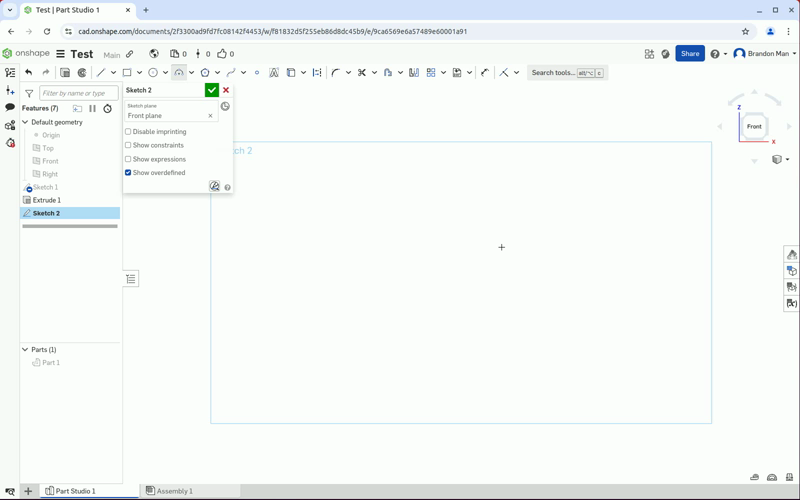
mouse_move(517, 338)
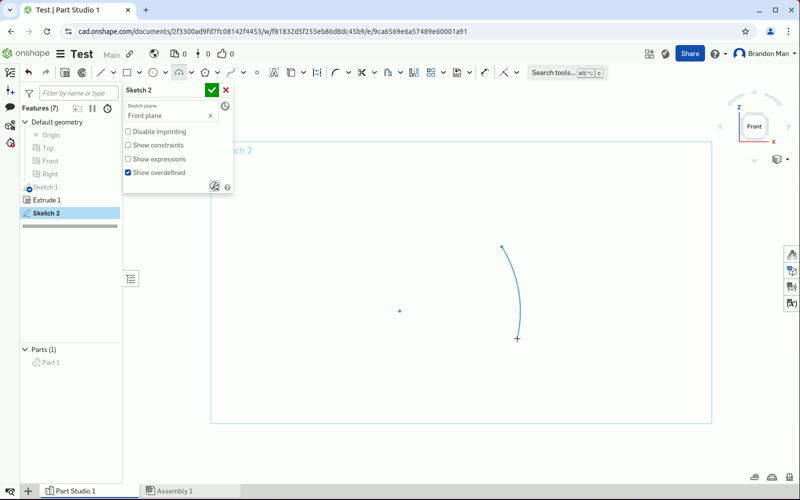
click(517, 338)
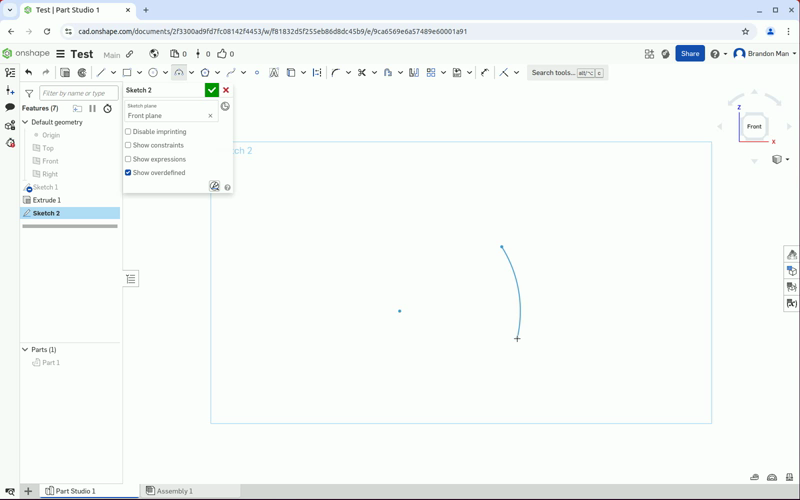
mouse_move(482, 297)
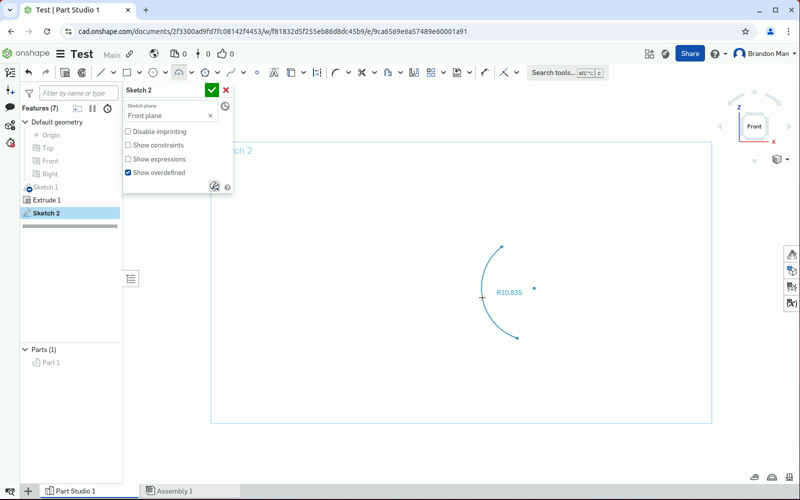
click(482, 297)
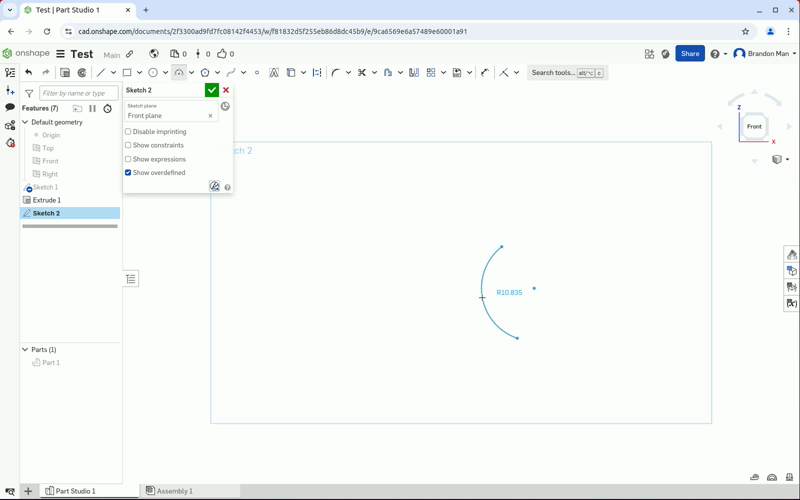
key_up(shift)
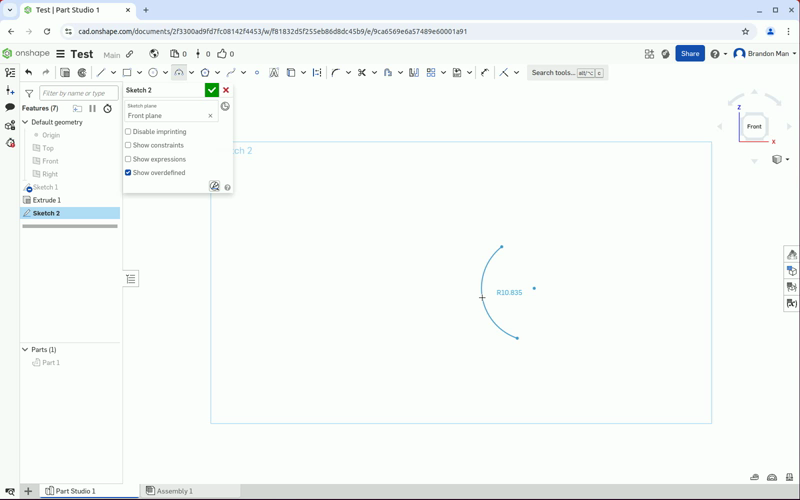
mouse_move(517, 338)
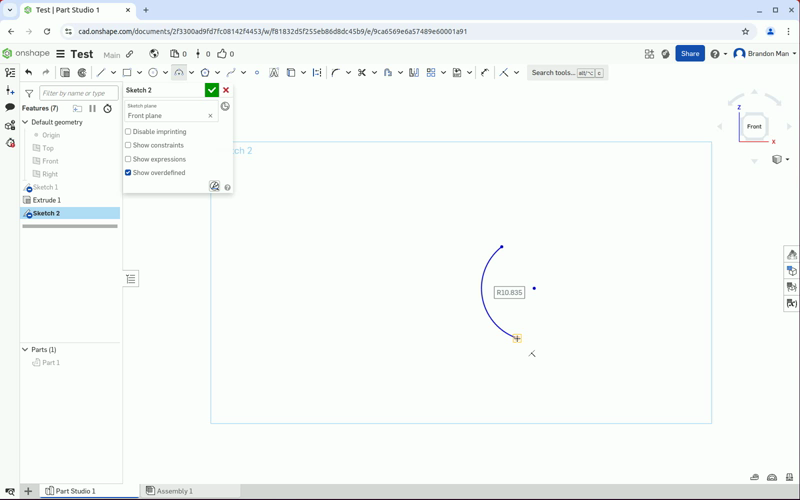
click(517, 338)
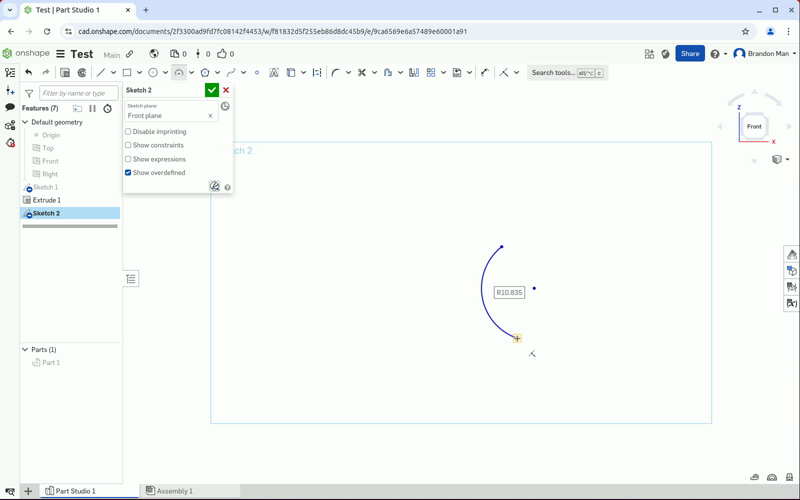
key_down(shift)
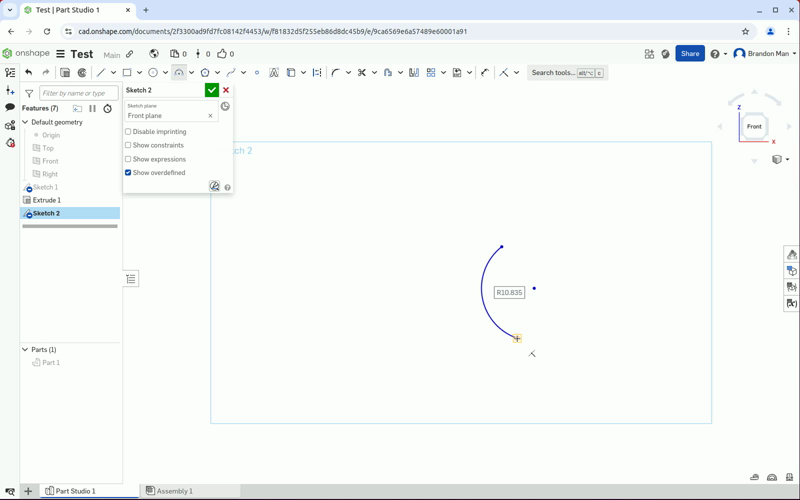
mouse_move(522, 238)
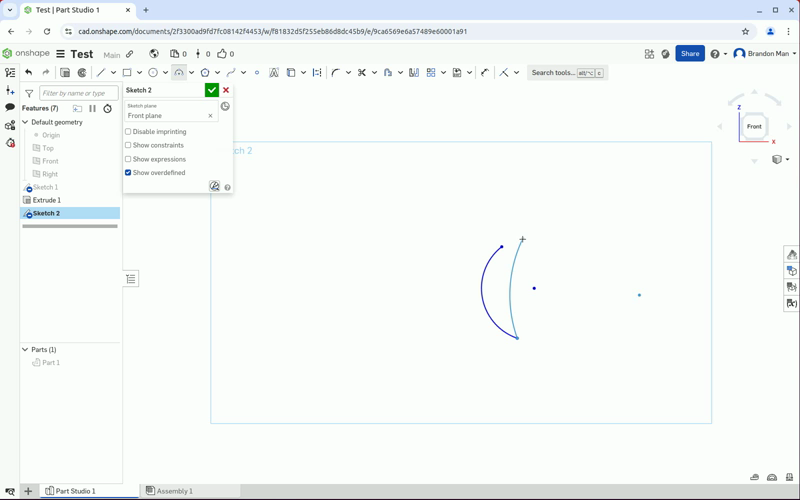
click(522, 238)
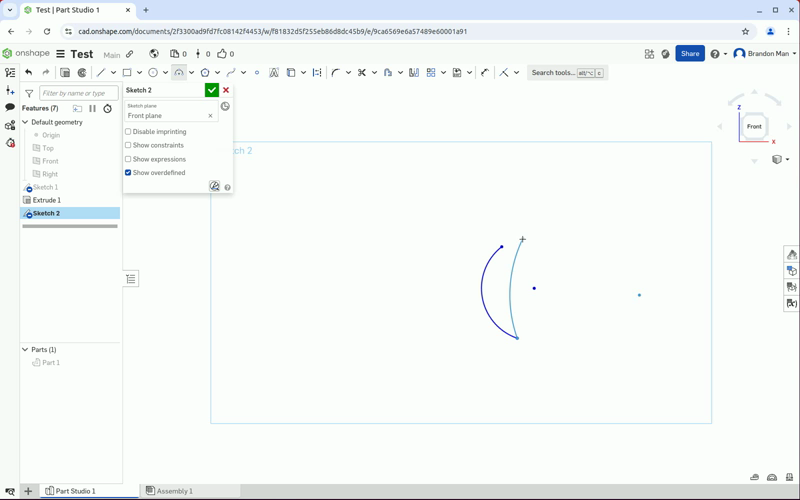
mouse_move(566, 291)
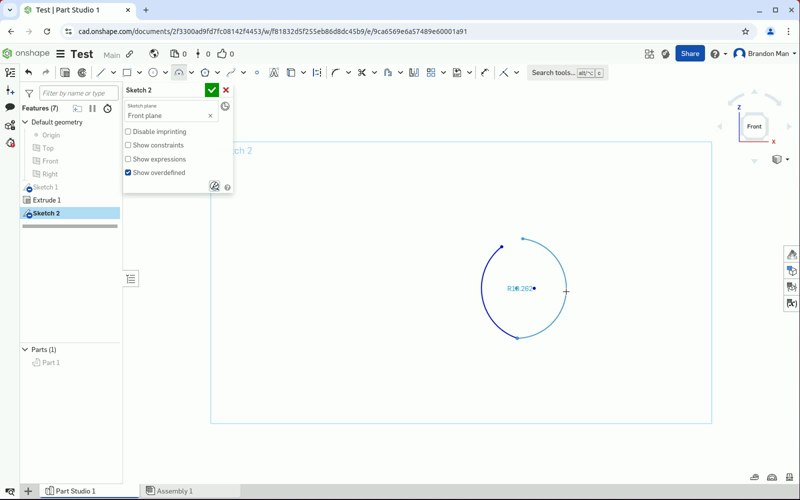
click(566, 291)
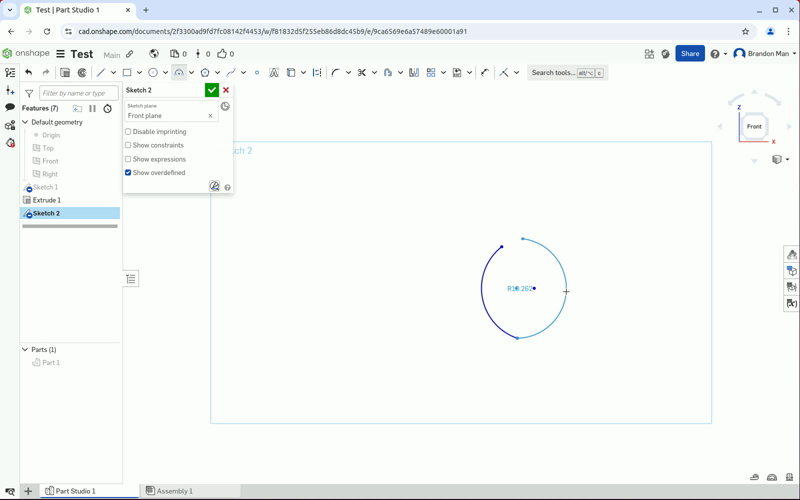
key_up(shift)
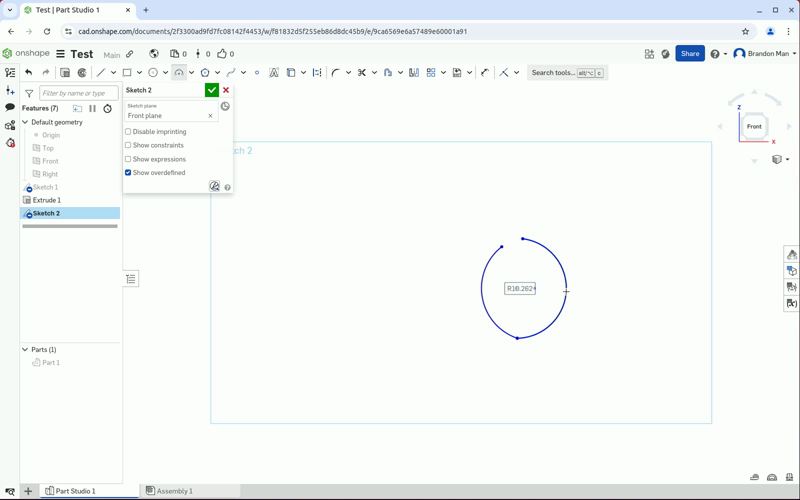
mouse_move(522, 238)
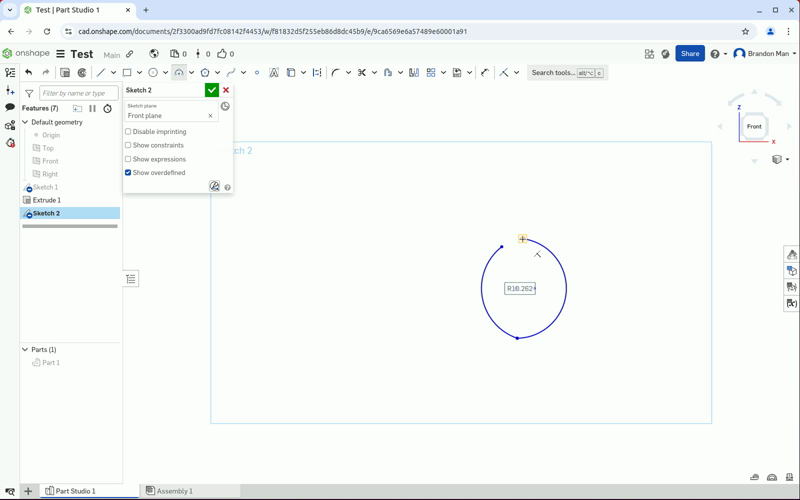
click(522, 238)
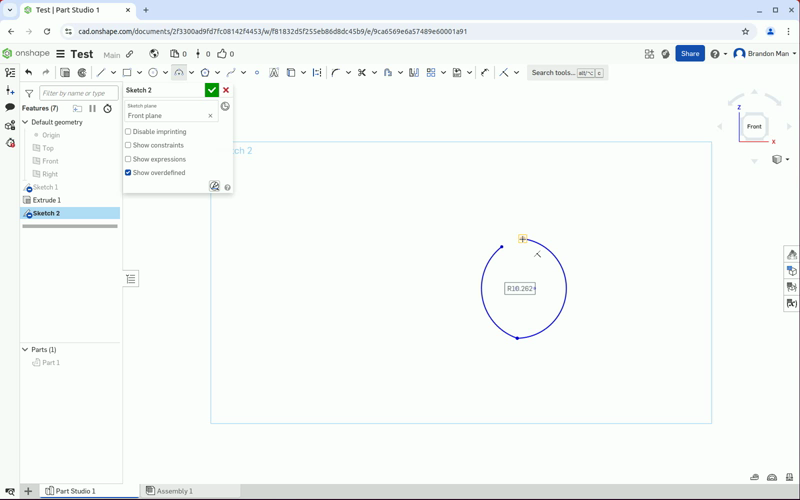
mouse_move(501, 246)
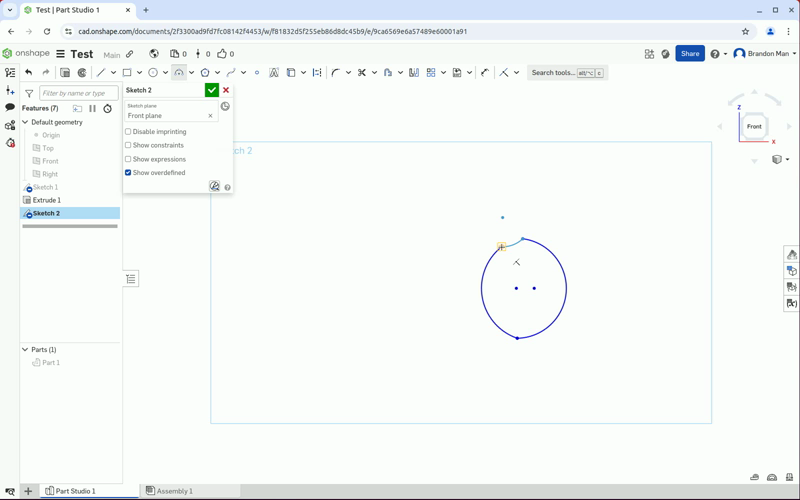
click(501, 246)
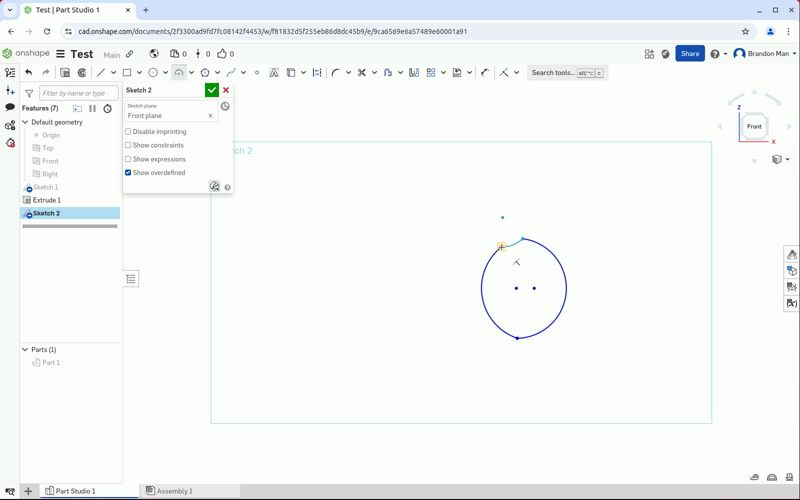
key_down(shift)
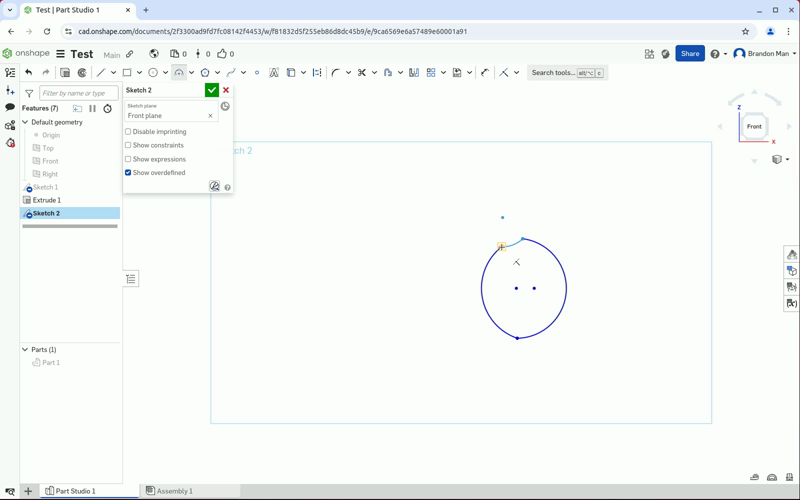
mouse_move(512, 242)
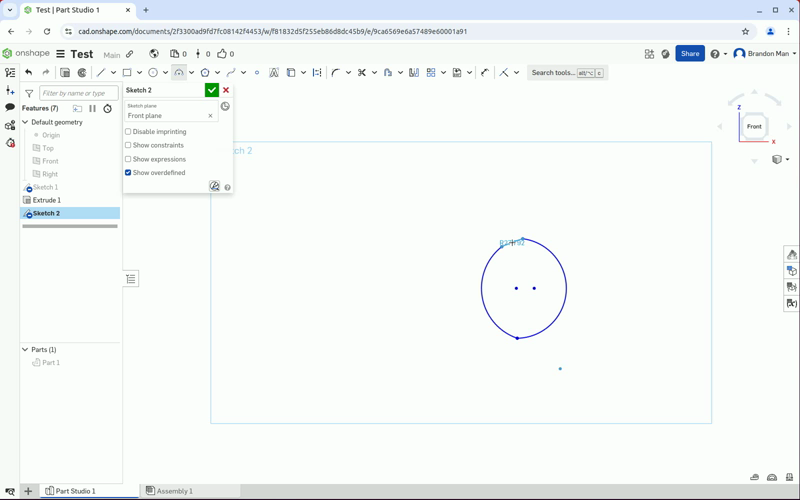
click(512, 242)
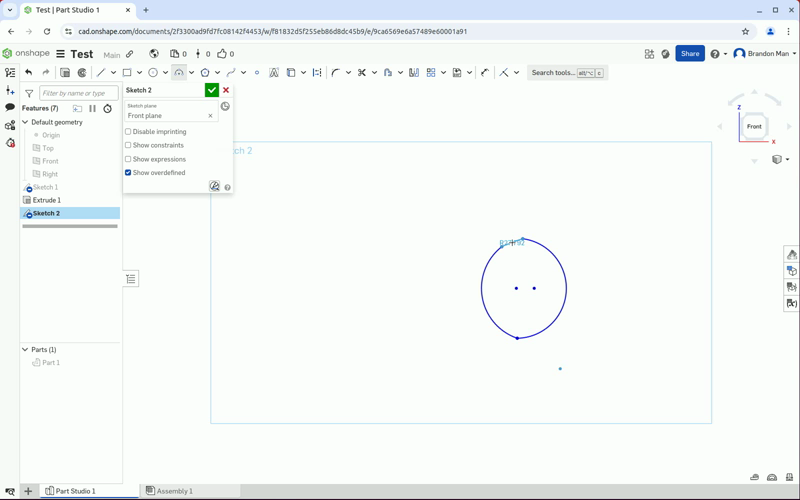
key_up(shift)
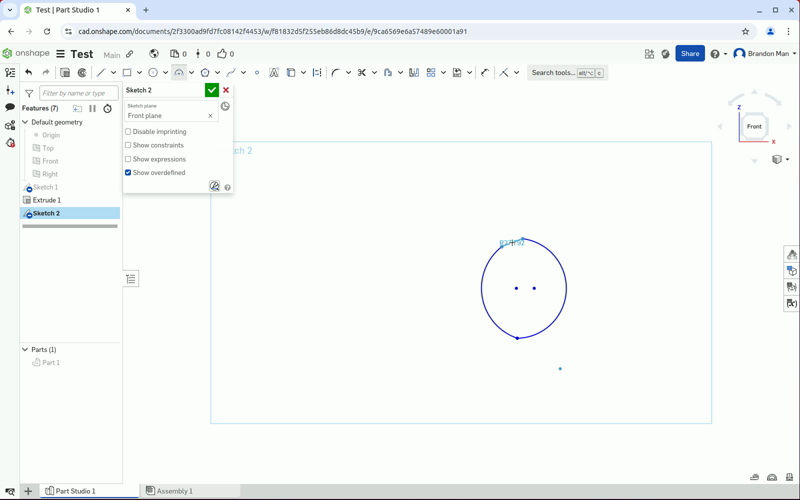
key(esc)
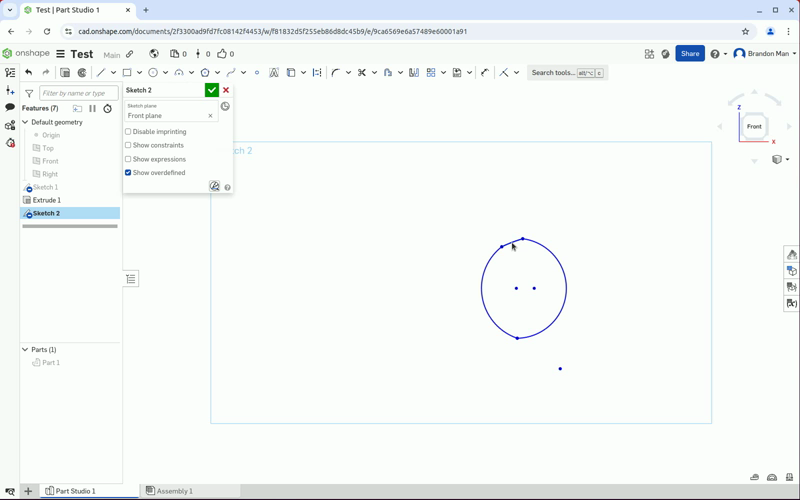
mouse_move(548, 276)
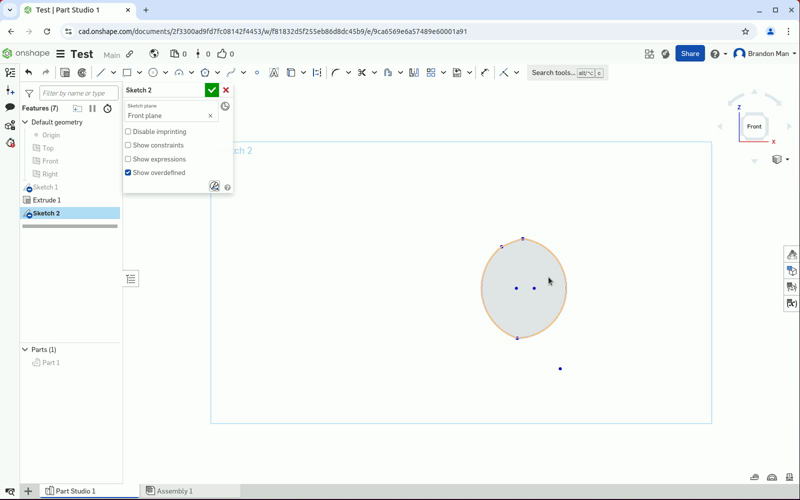
click(548, 276)
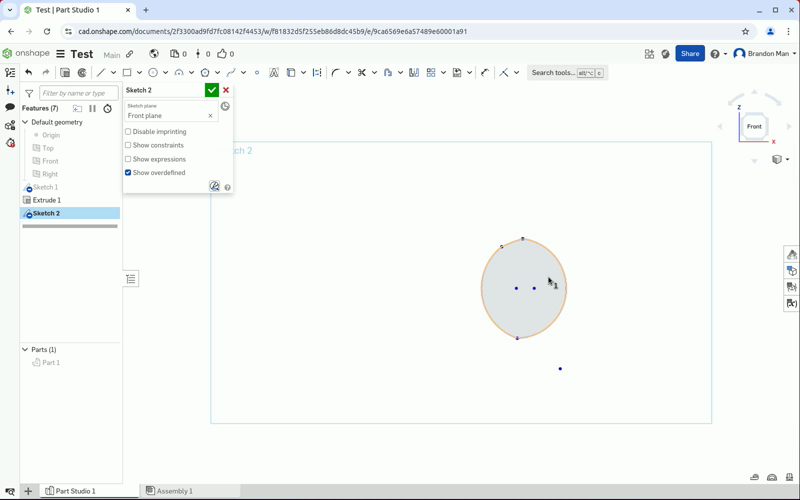
mouse_move(73, 352)
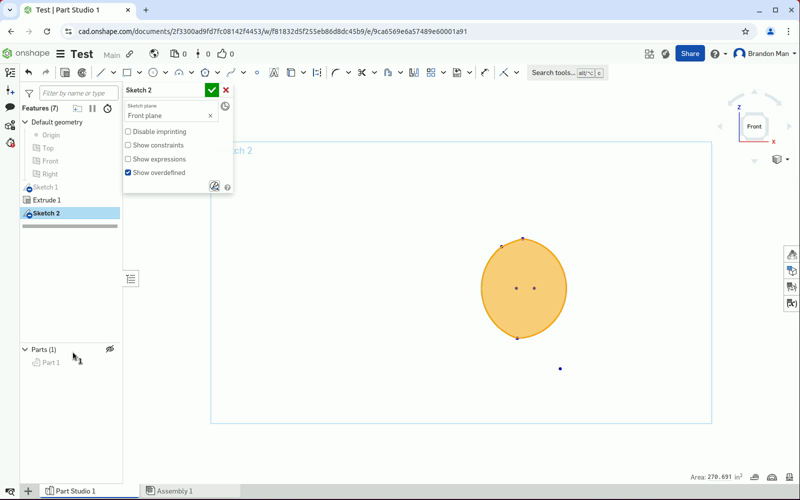
key(shift+y)
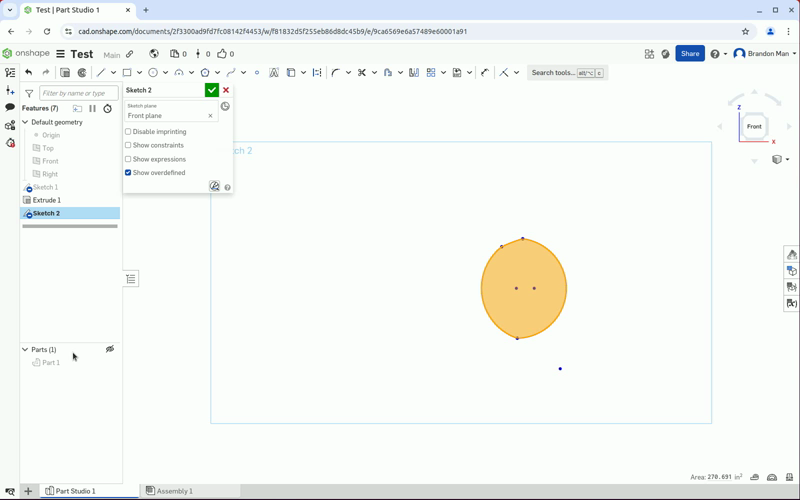
key(shift+e)
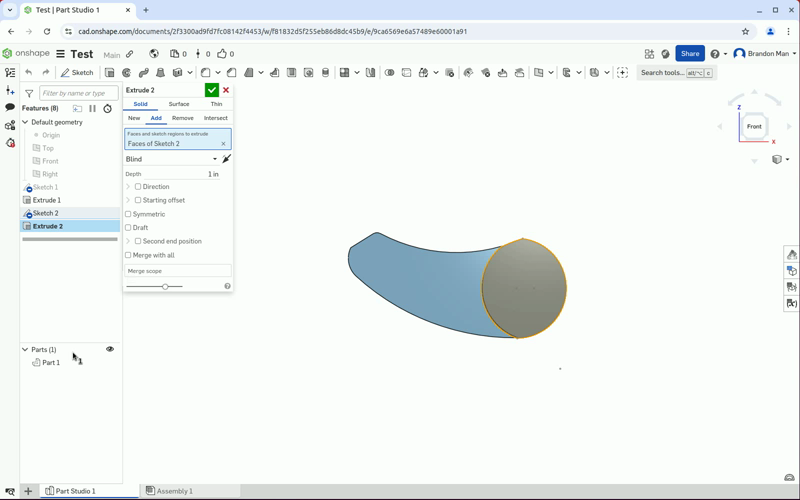
mouse_move(143, 106)
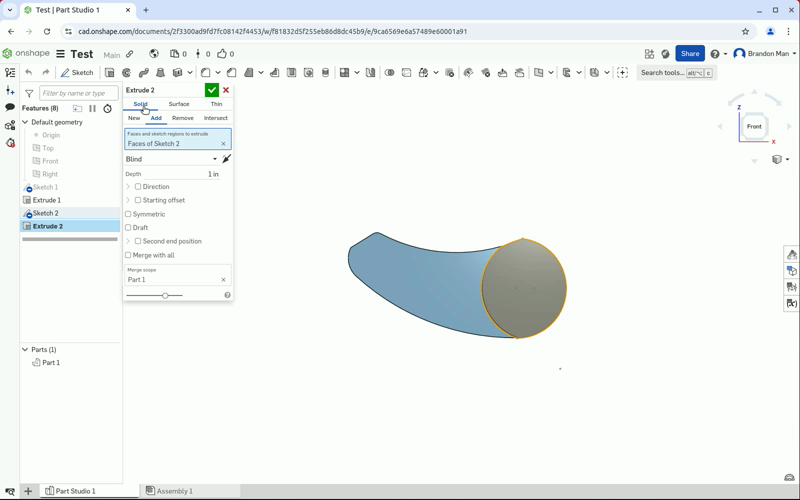
click(143, 106)
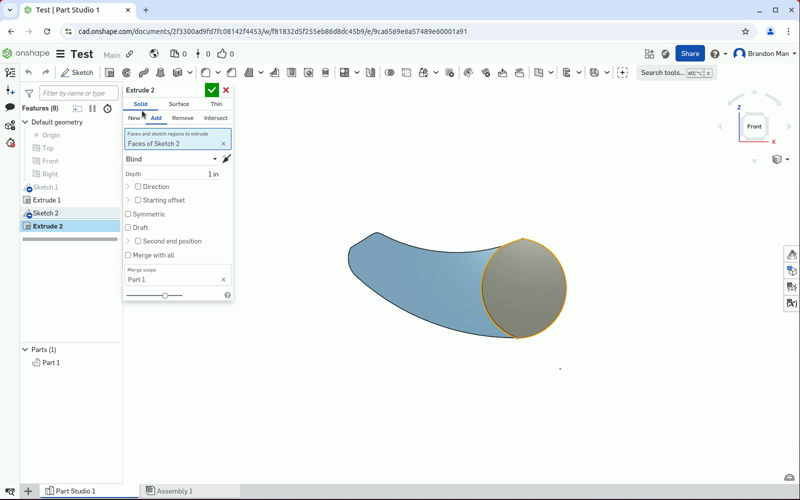
mouse_move(137, 120)
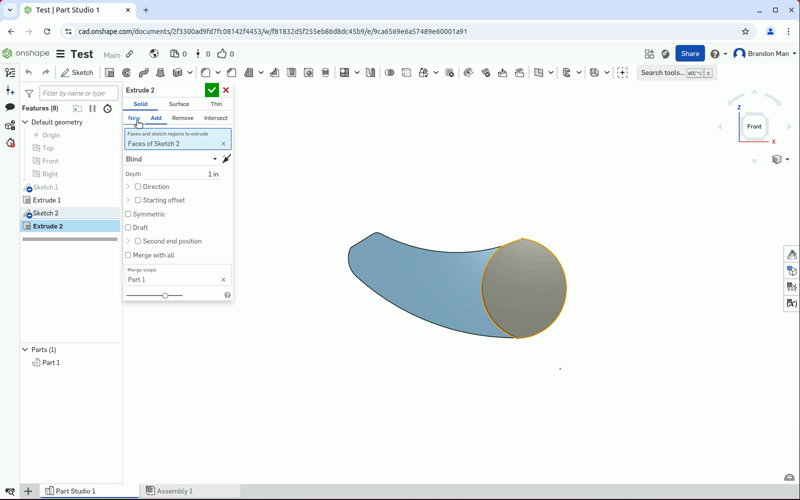
click(137, 120)
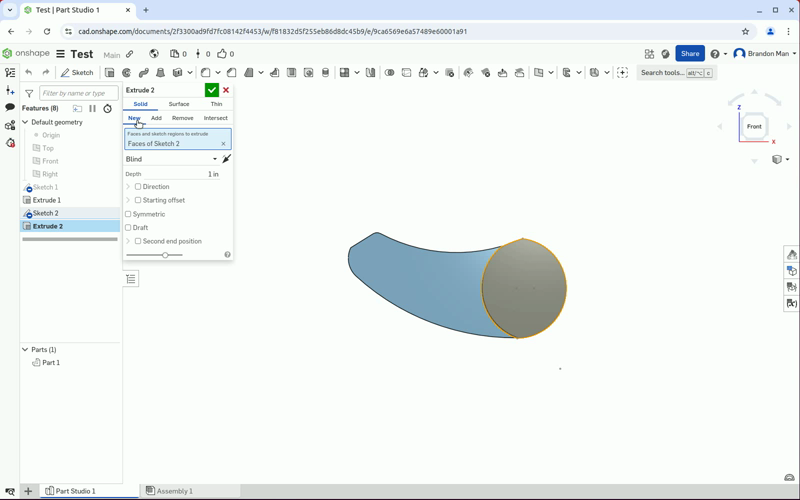
key(tab, 4)
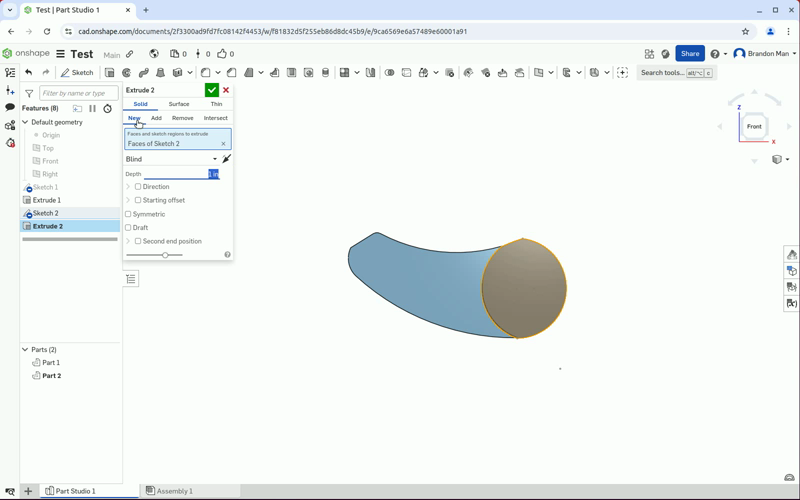
text(4.333)
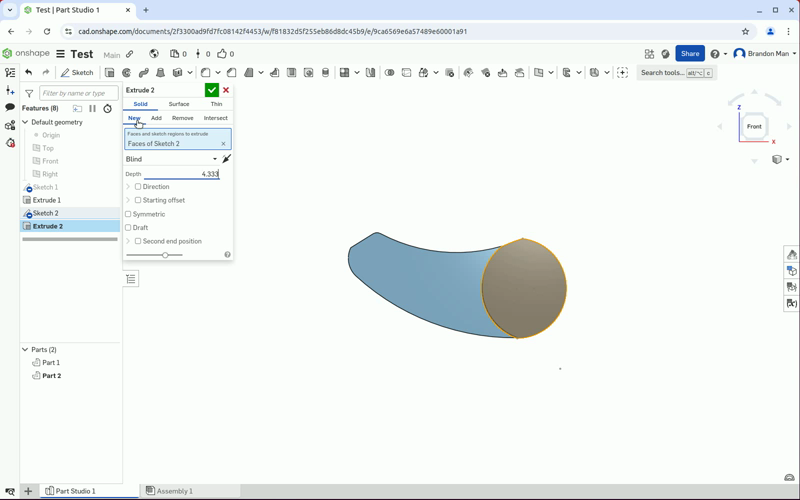
key(enter)
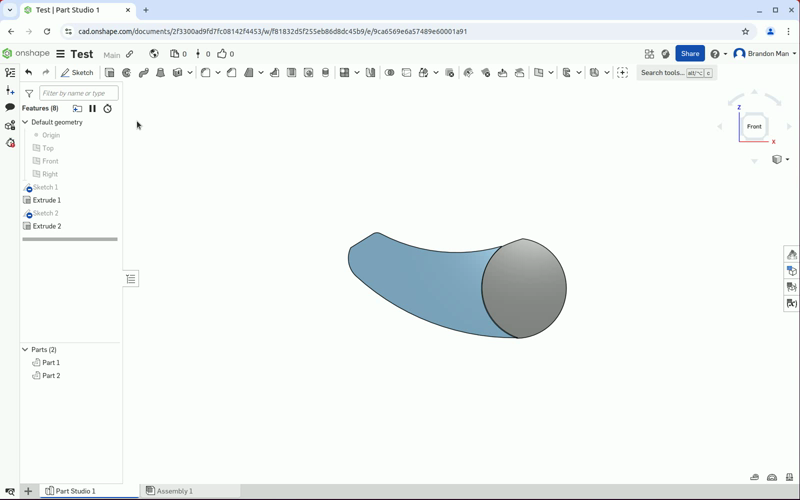
key(shift+h)
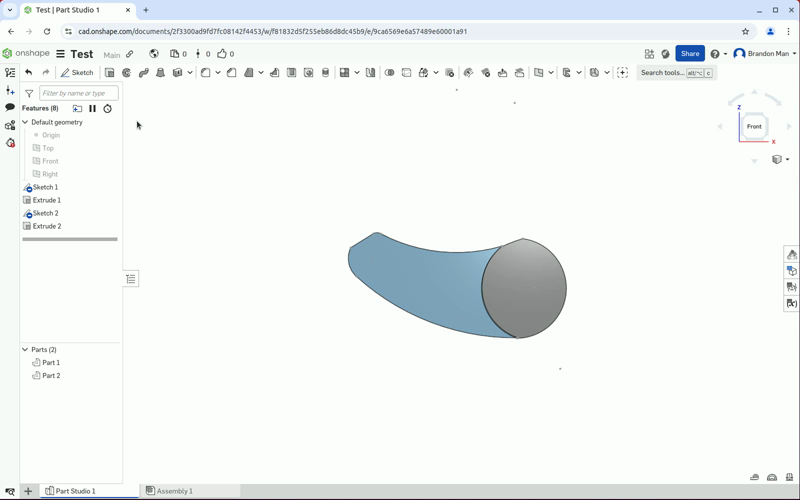
key(shift+h)
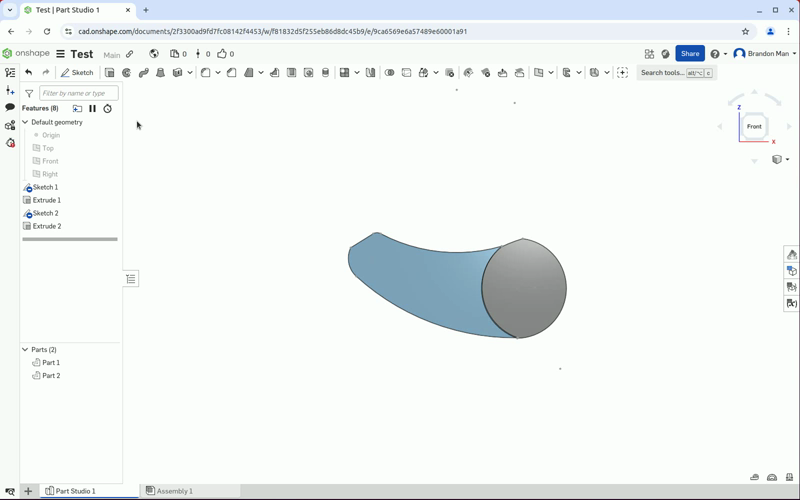
key(shift+7)
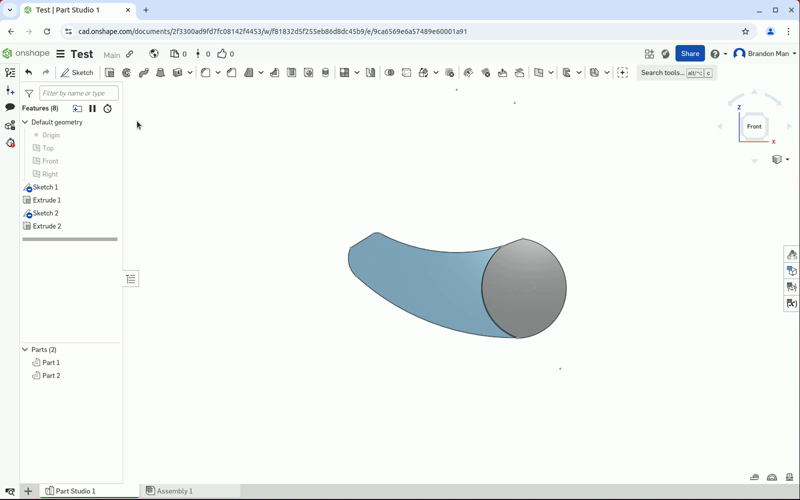
key(left, 2)
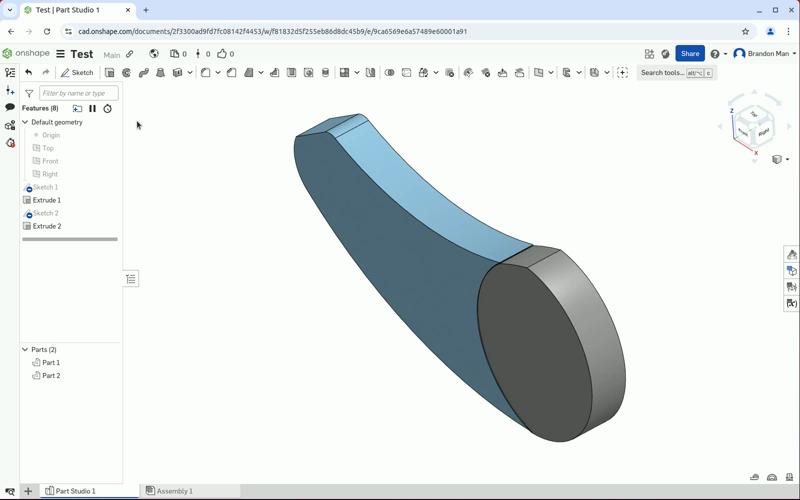
key(down, 2)
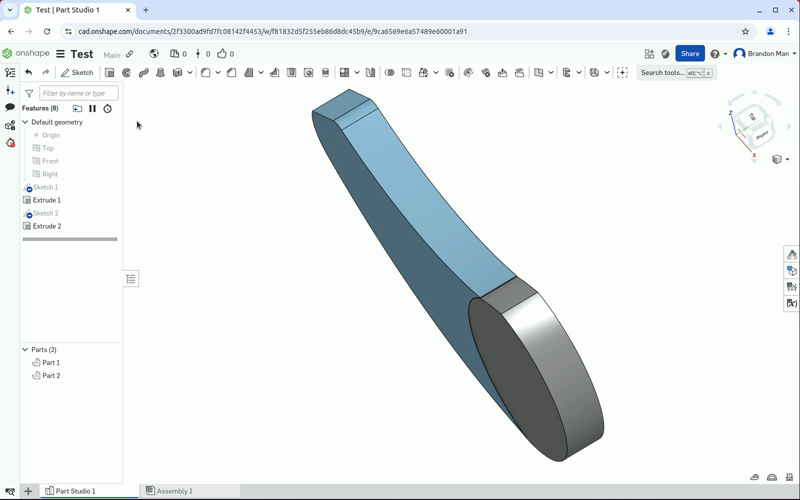
key(up, 2)
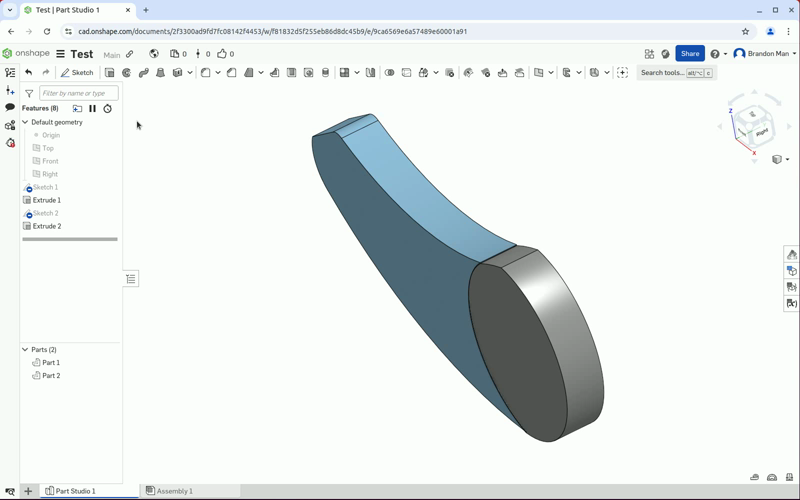
key(right, 2)
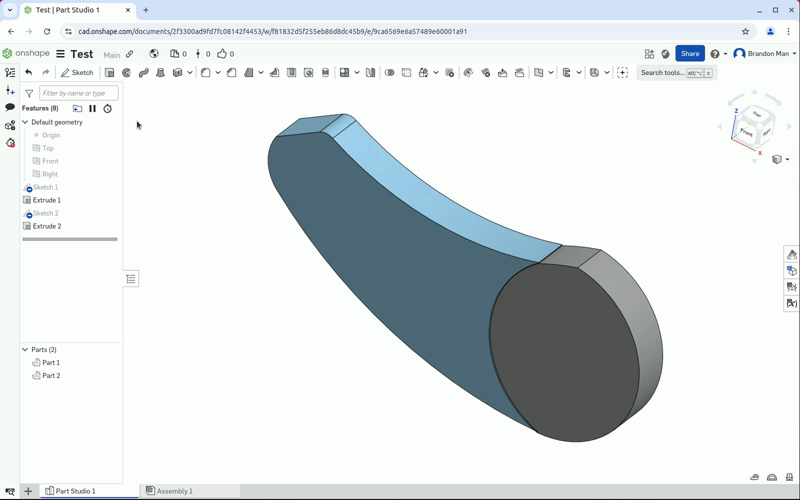
mouse_move(73, 189)
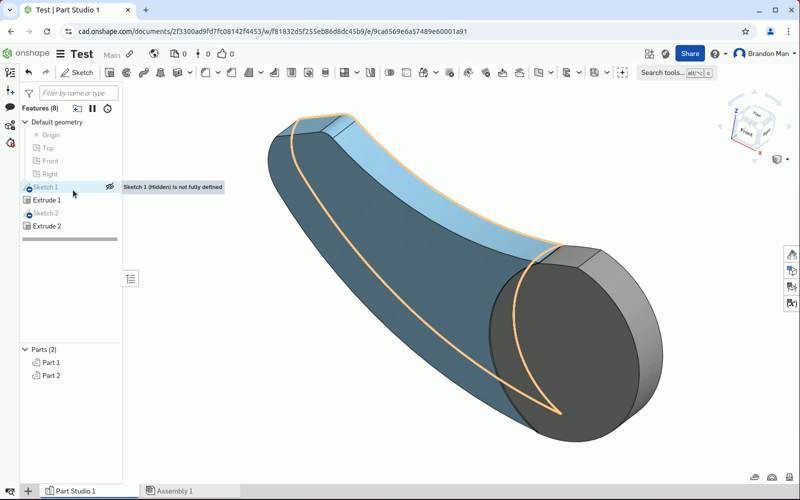
click(73, 189)